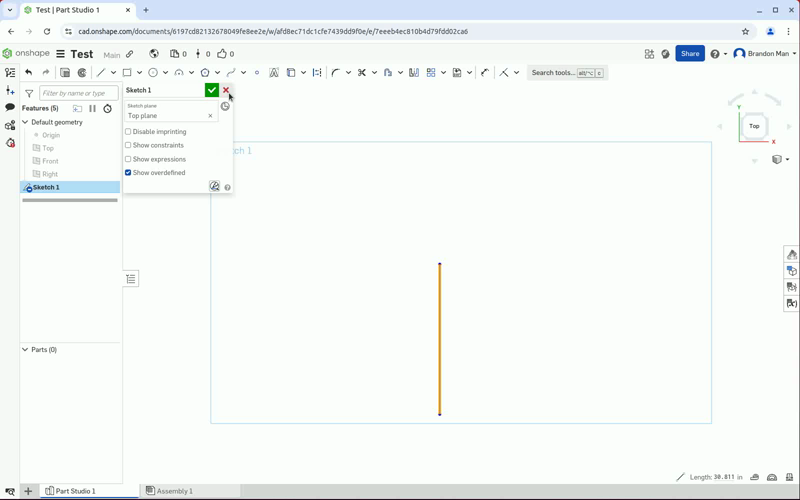
key(shift+h)
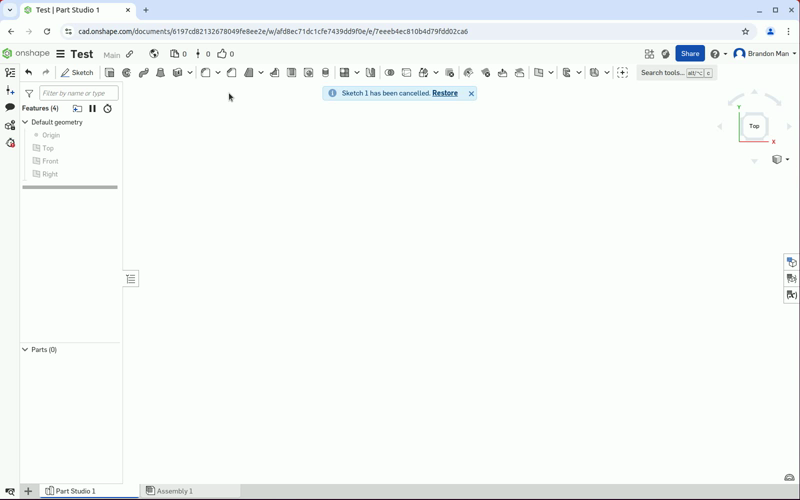
mouse_move(73, 352)
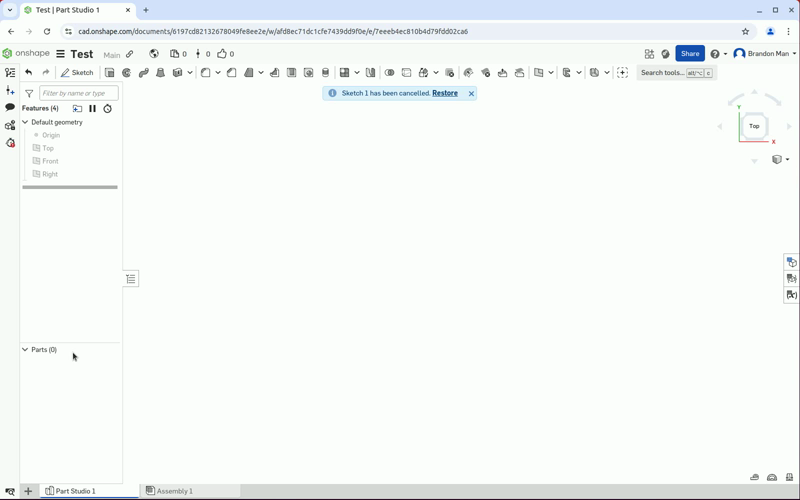
key(y)
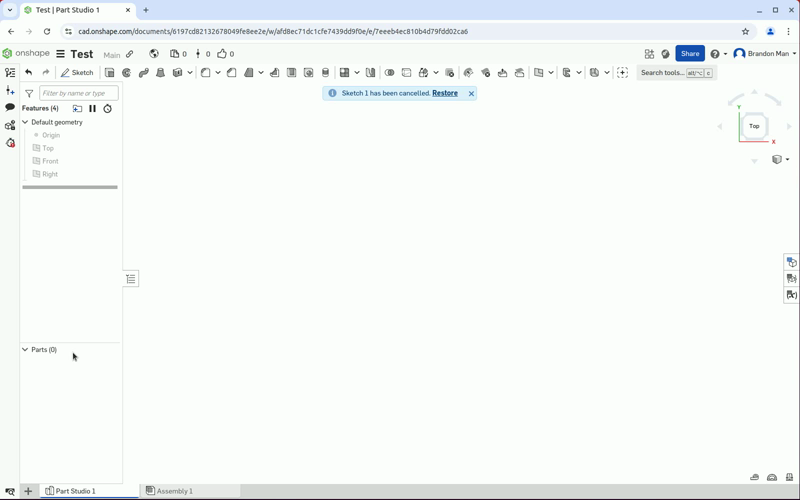
key(shift+p)
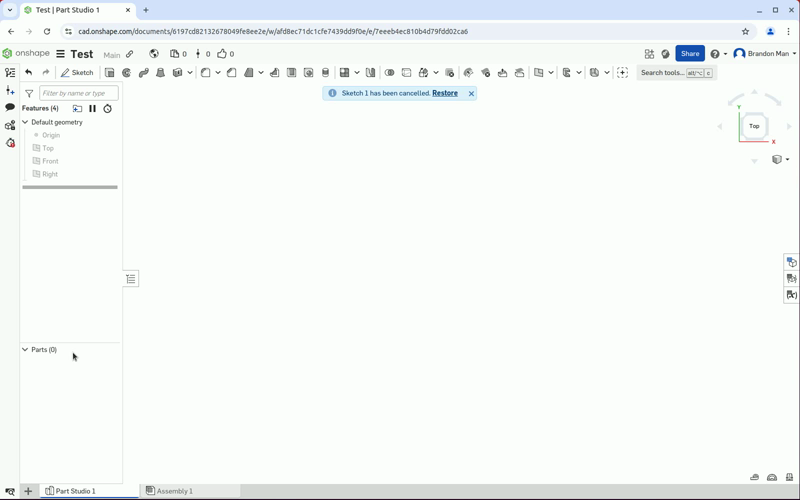
key(space)
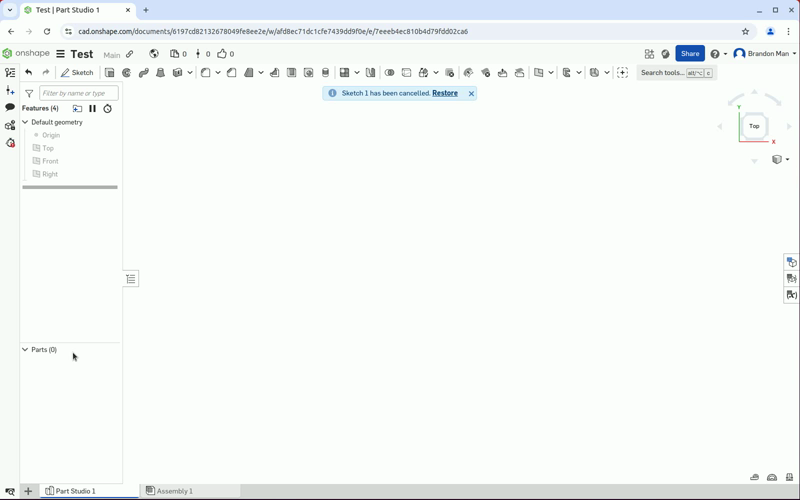
key_down(shift)
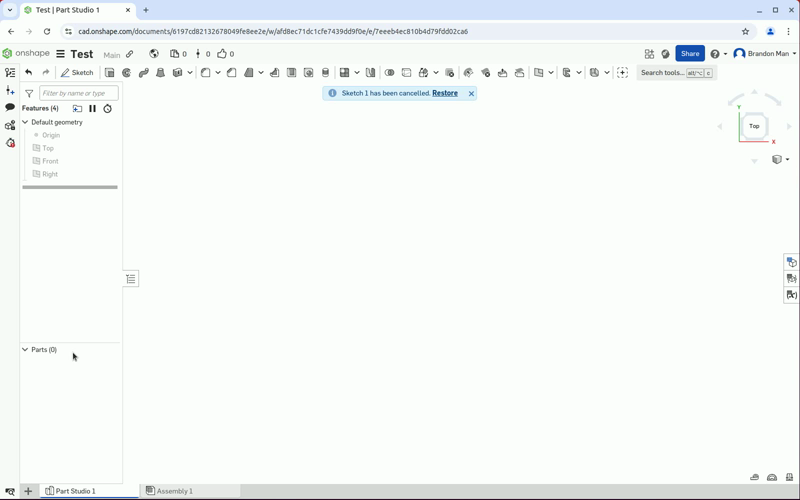
key(up)
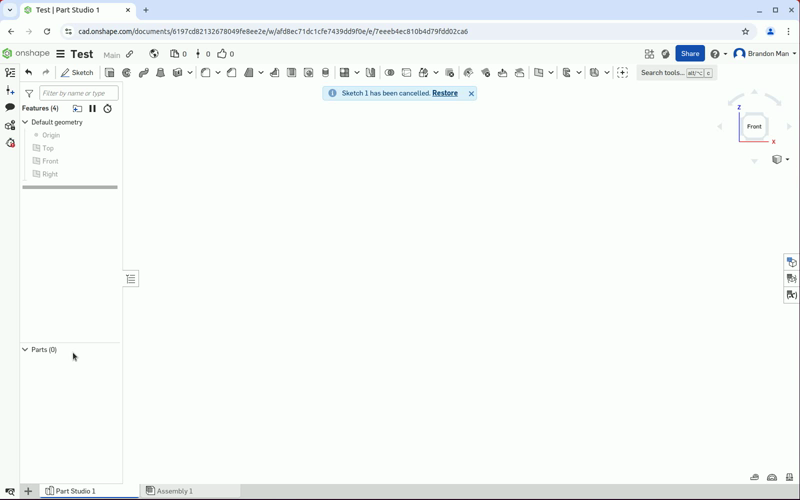
key_up(shift)
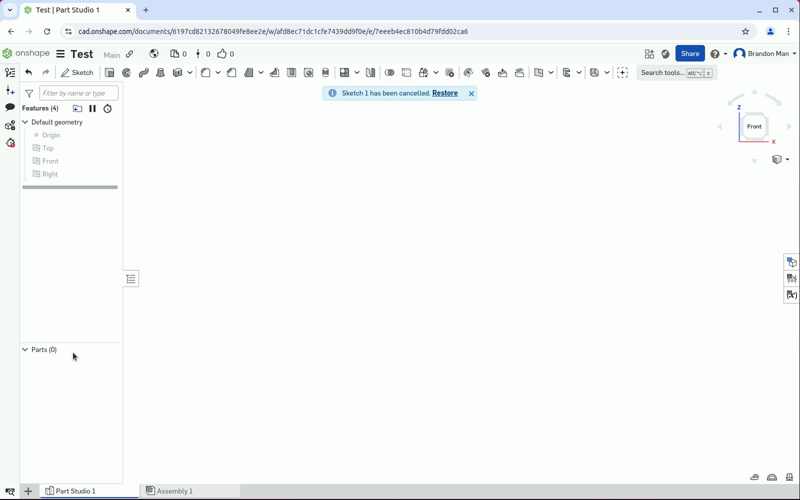
mouse_move(73, 352)
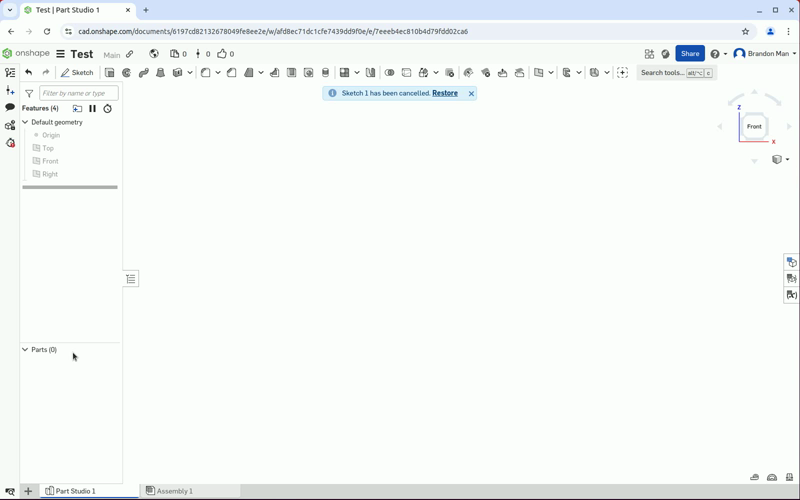
key(shift+y)
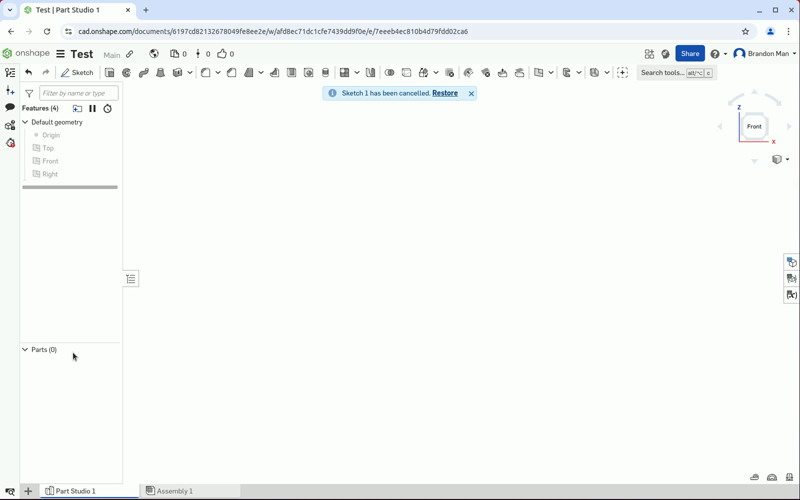
key(shift+s)
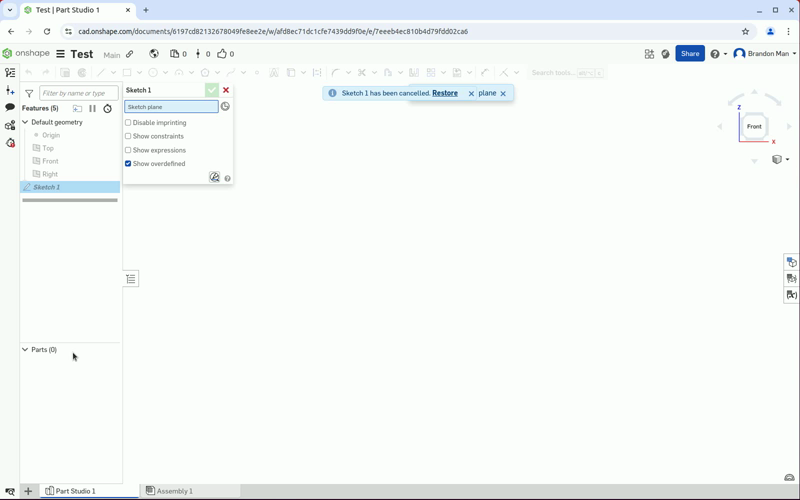
mouse_move(73, 163)
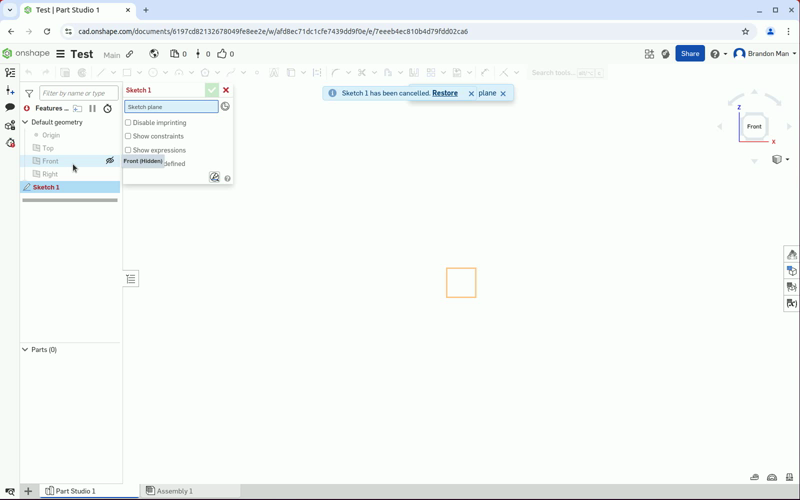
click(73, 163)
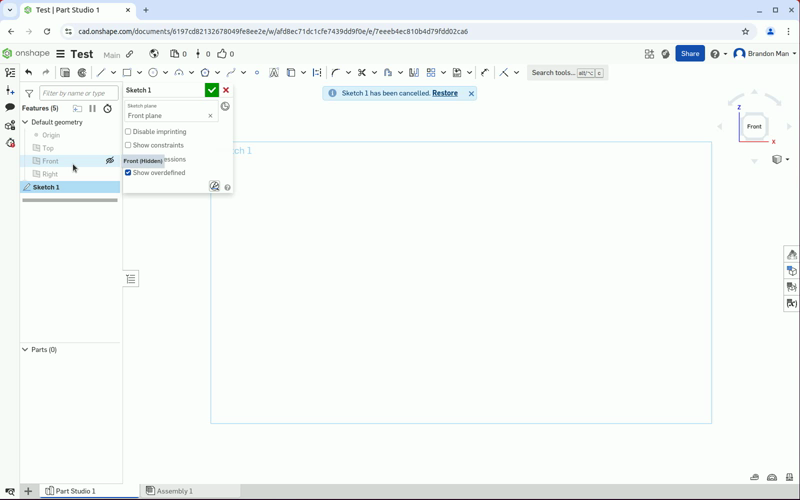
mouse_move(73, 352)
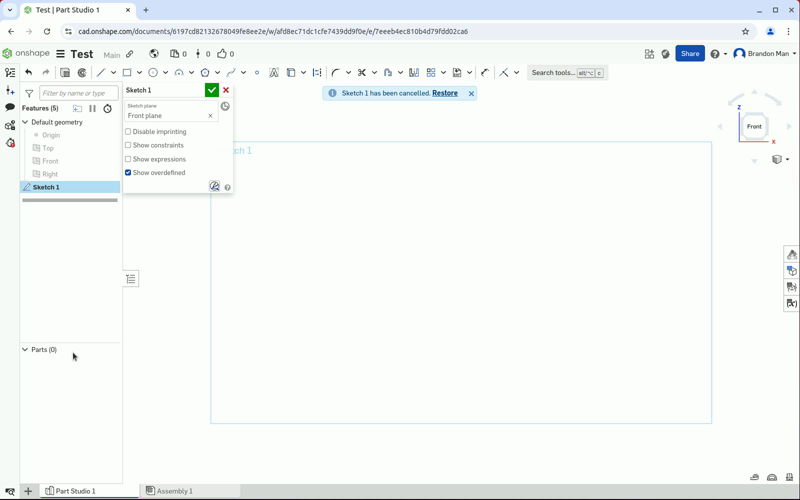
key(y)
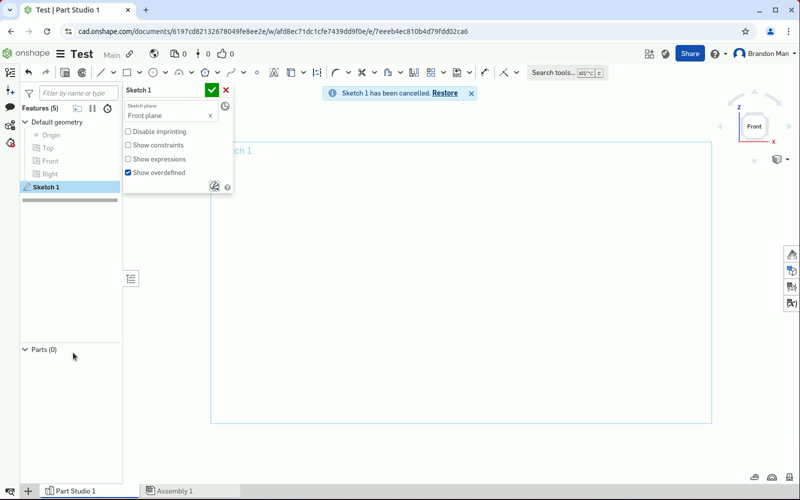
key(l)
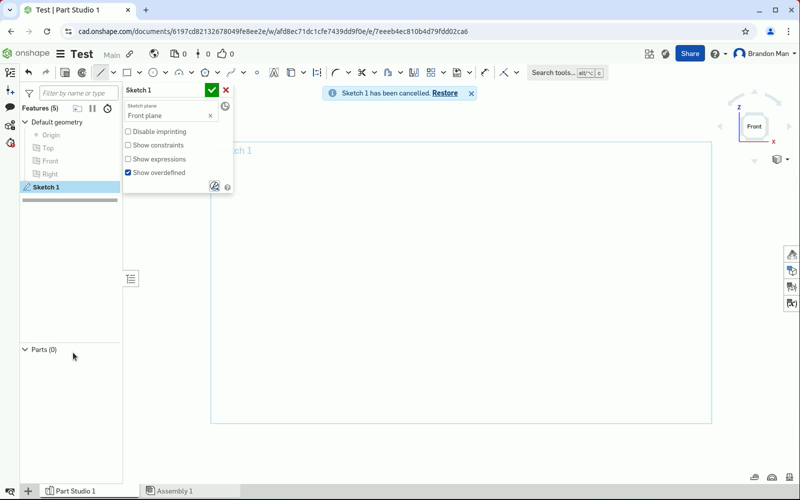
key_down(shift)
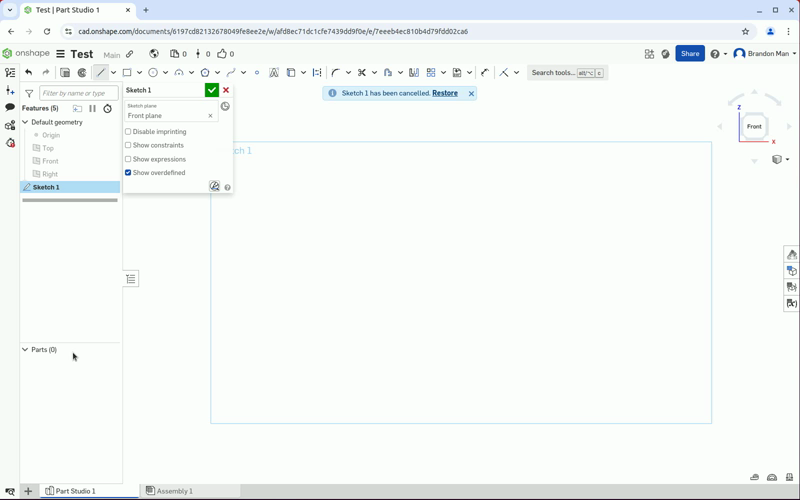
mouse_move(460, 305)
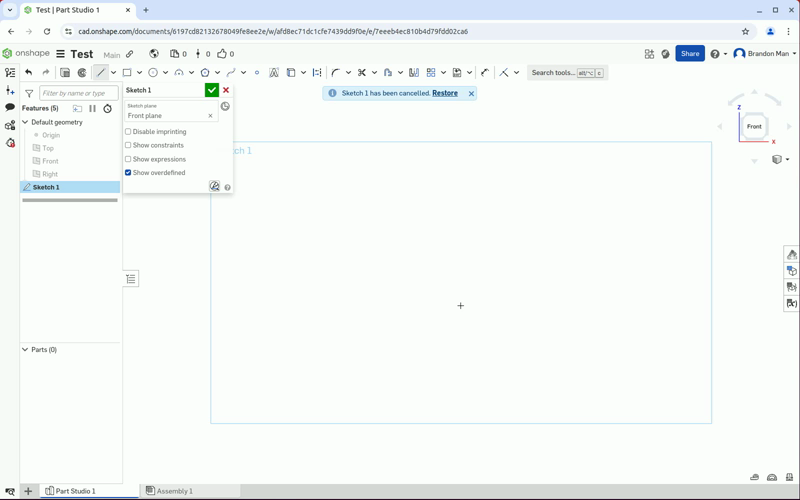
click(460, 305)
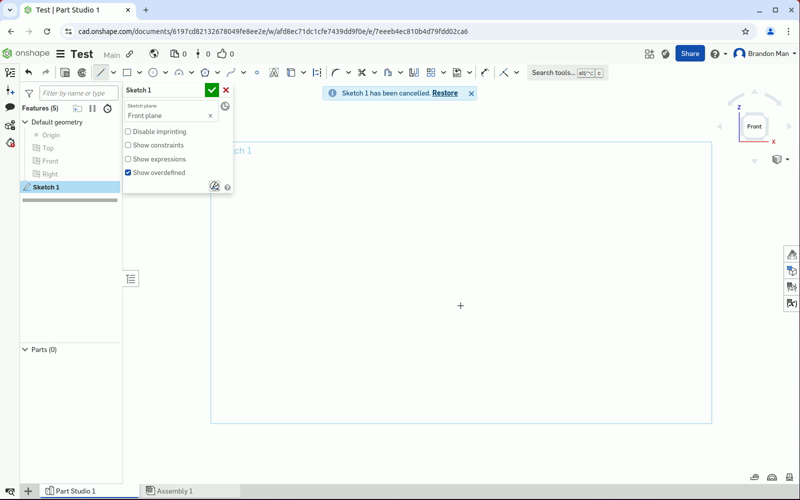
key_up(shift)
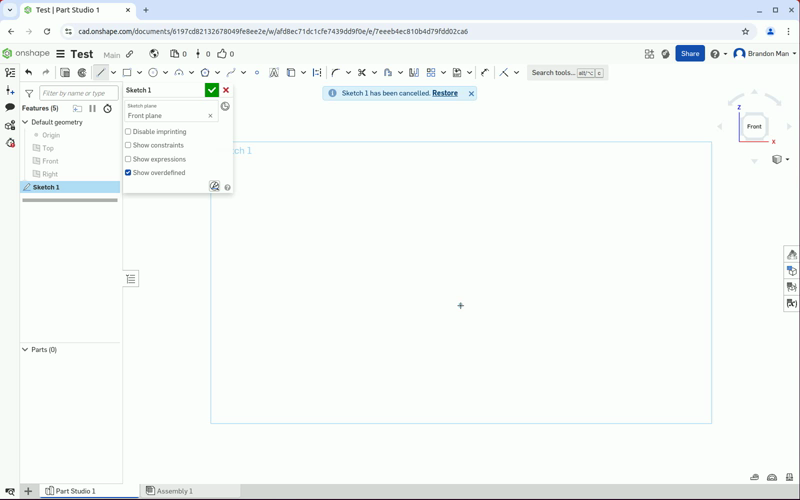
key_down(shift)
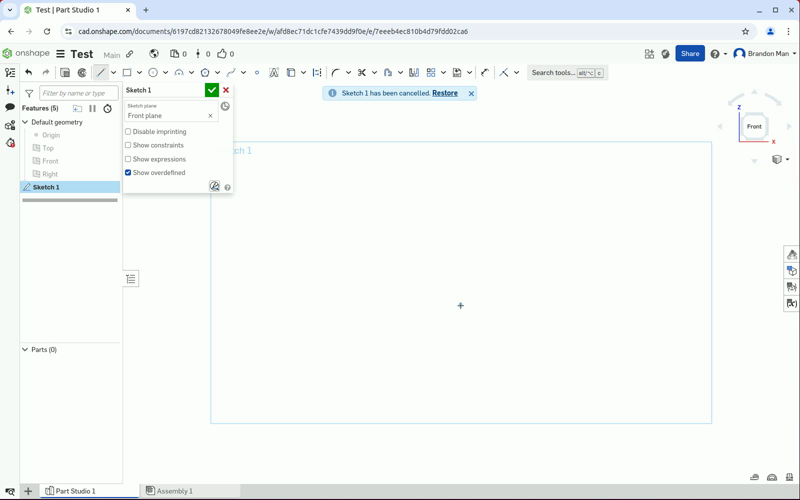
mouse_move(573, 305)
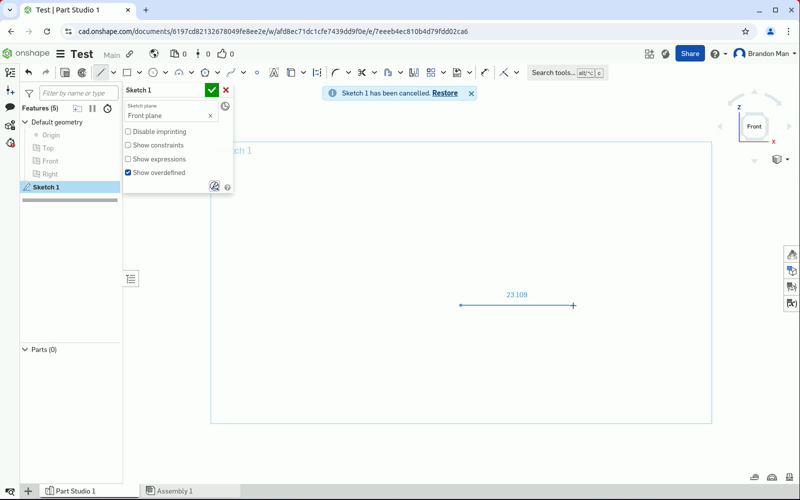
click(573, 305)
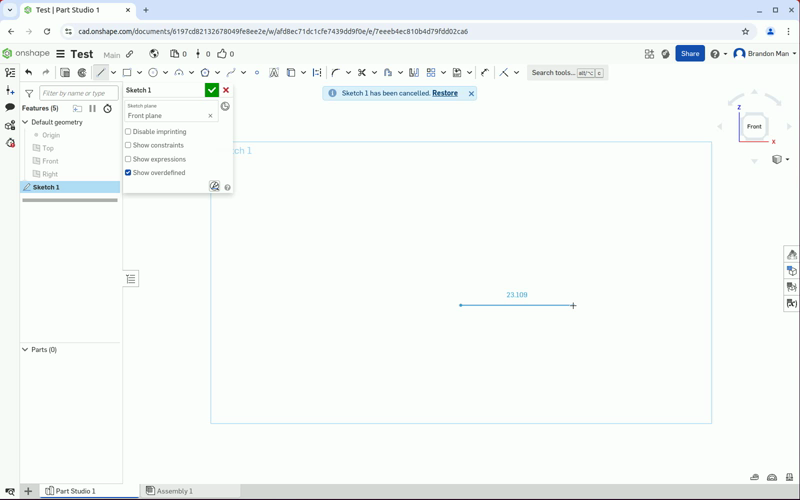
key_up(shift)
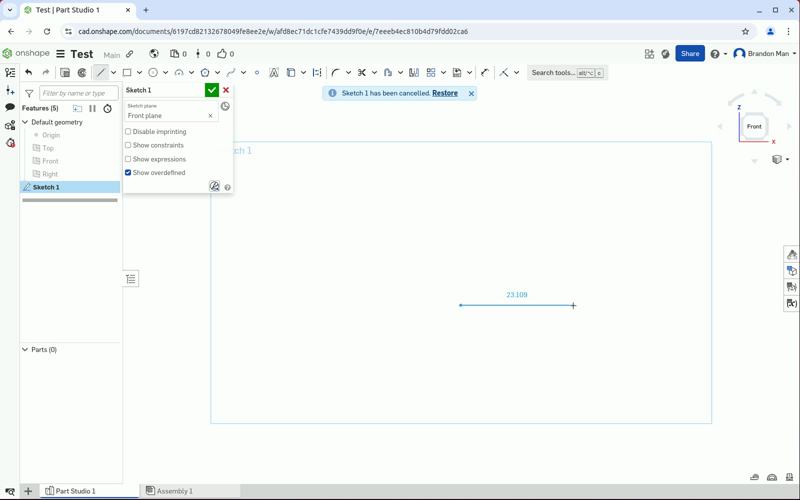
key_down(shift)
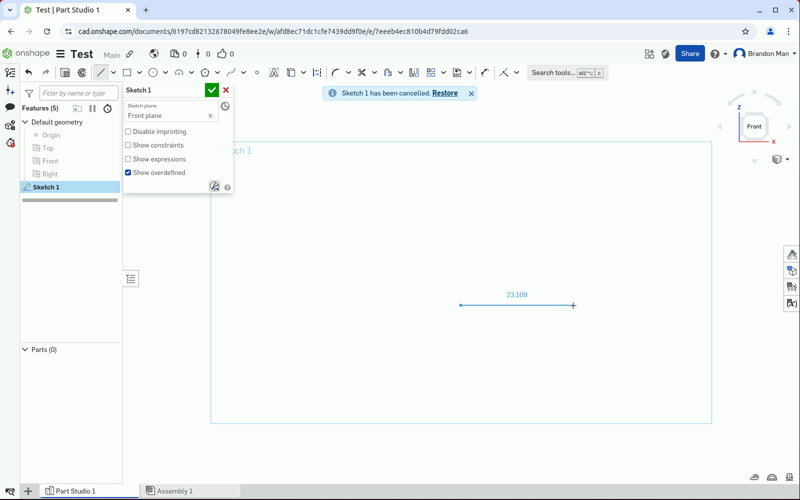
mouse_move(589, 305)
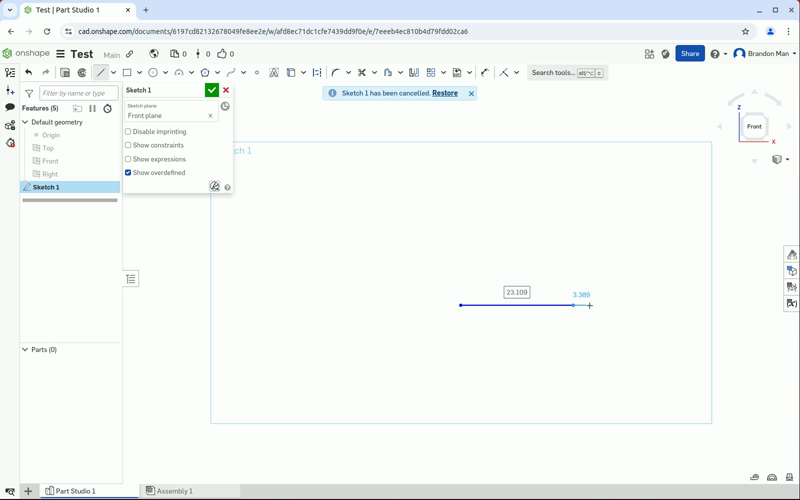
mouse_move(573, 282)
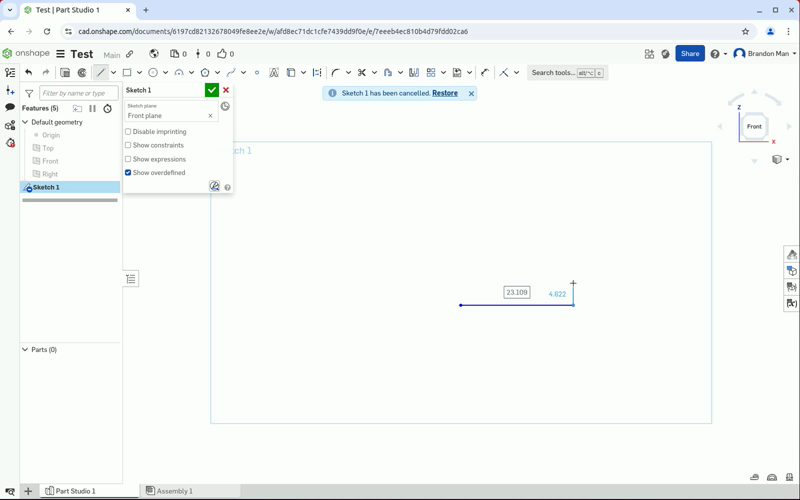
click(573, 282)
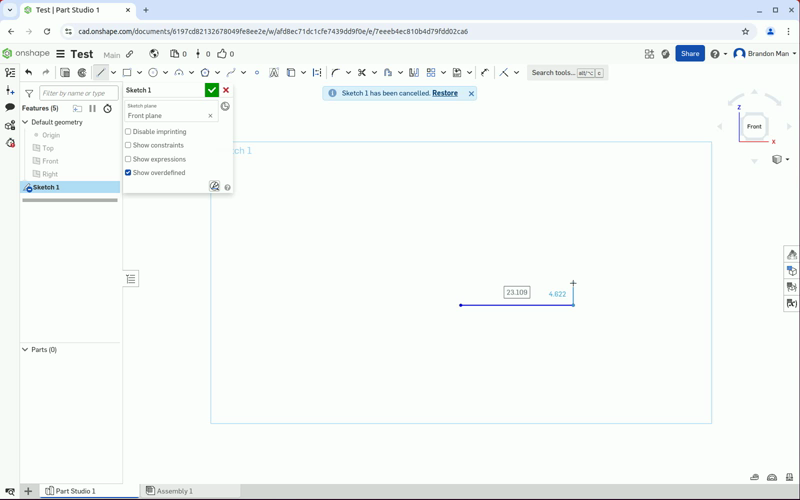
key_up(shift)
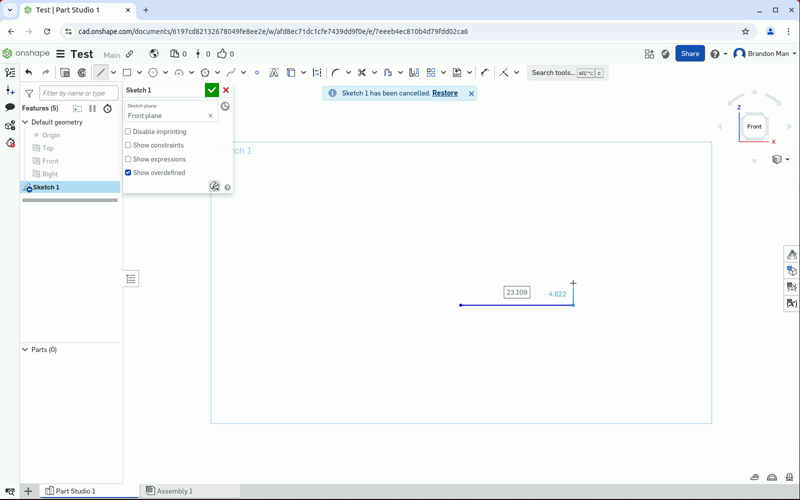
key_down(shift)
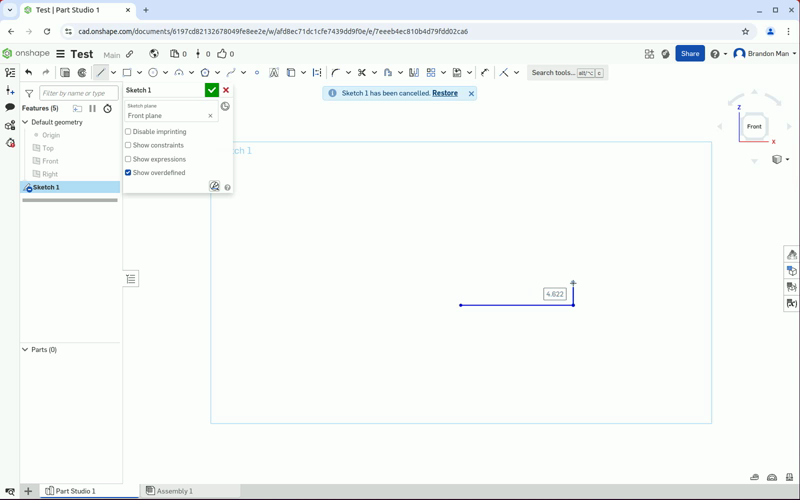
mouse_move(460, 282)
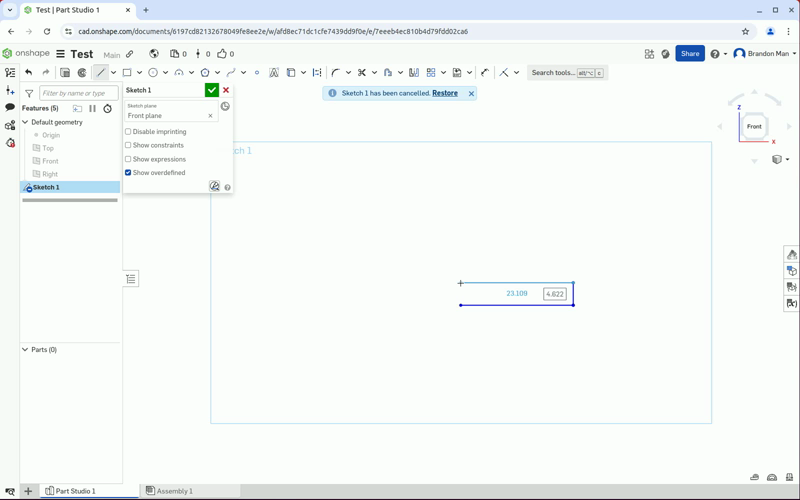
click(460, 282)
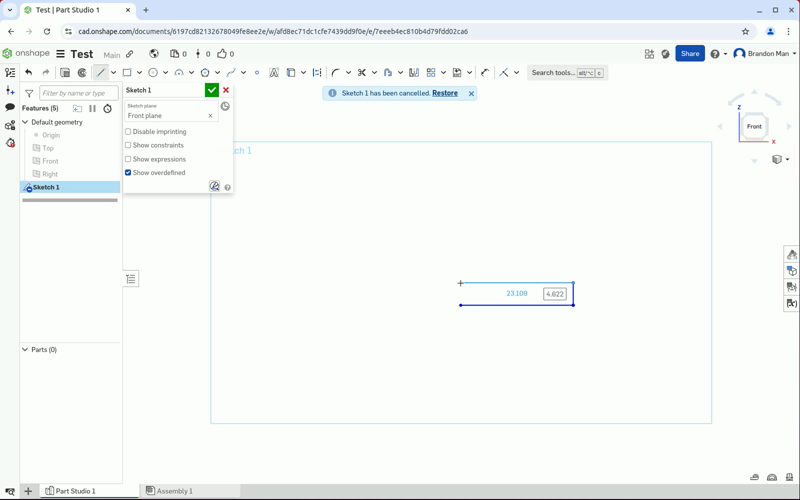
key_up(shift)
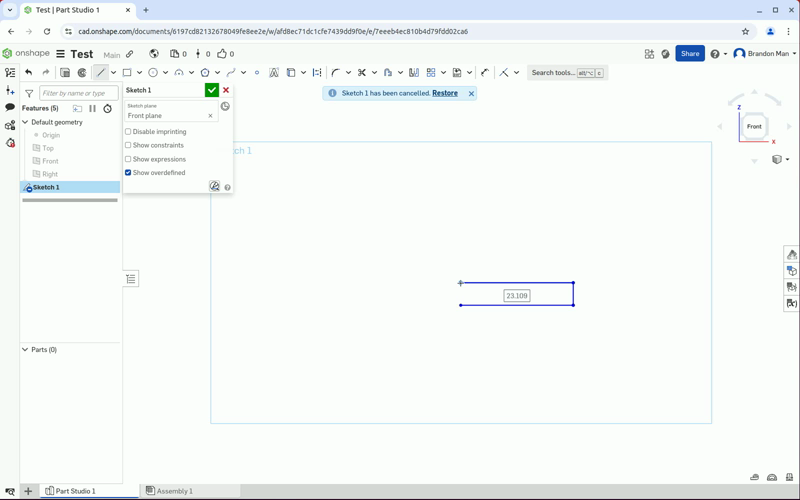
mouse_move(490, 282)
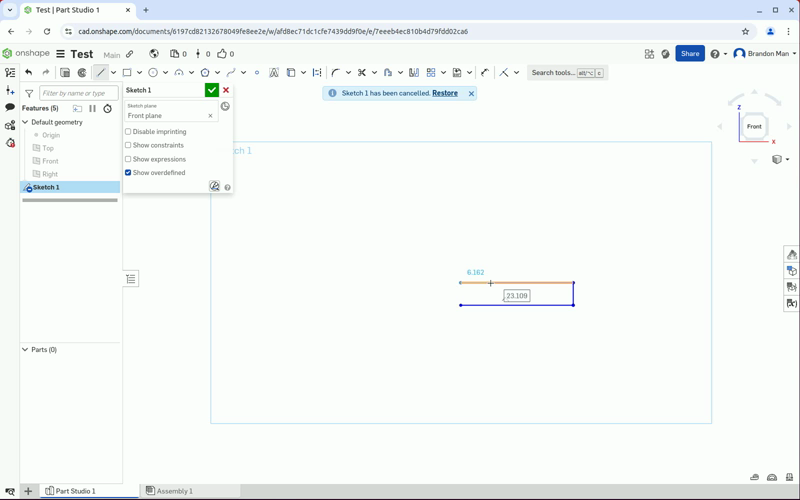
key_down(shift)
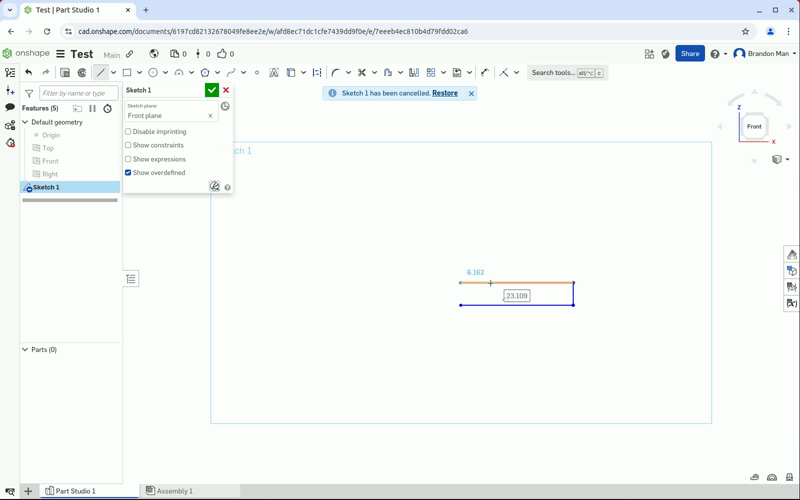
mouse_move(460, 305)
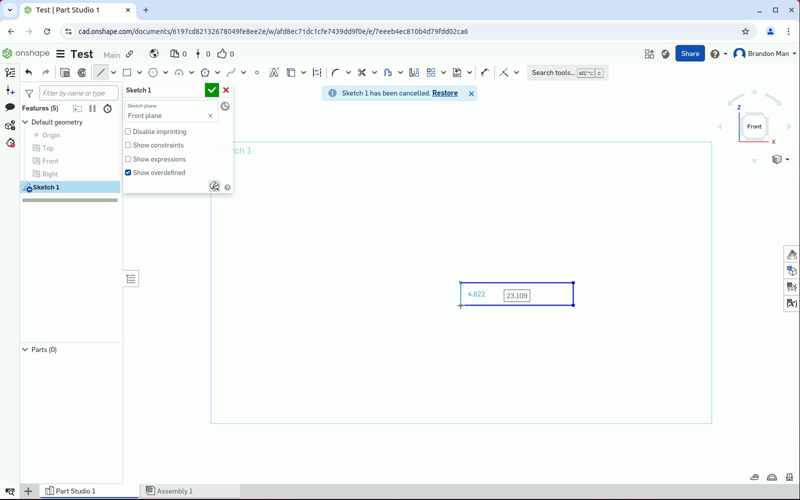
key_up(shift)
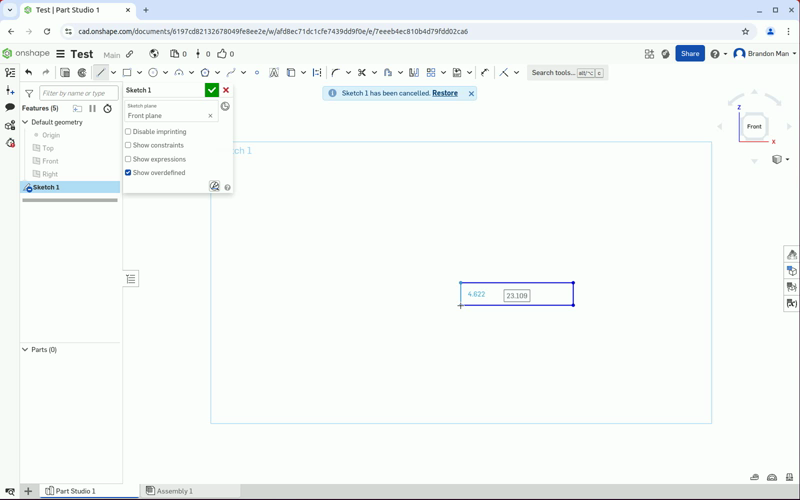
click(460, 305)
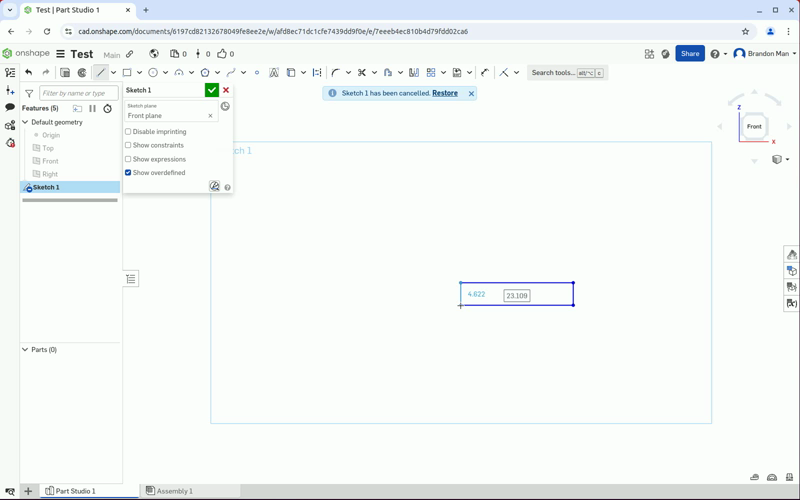
key(esc)
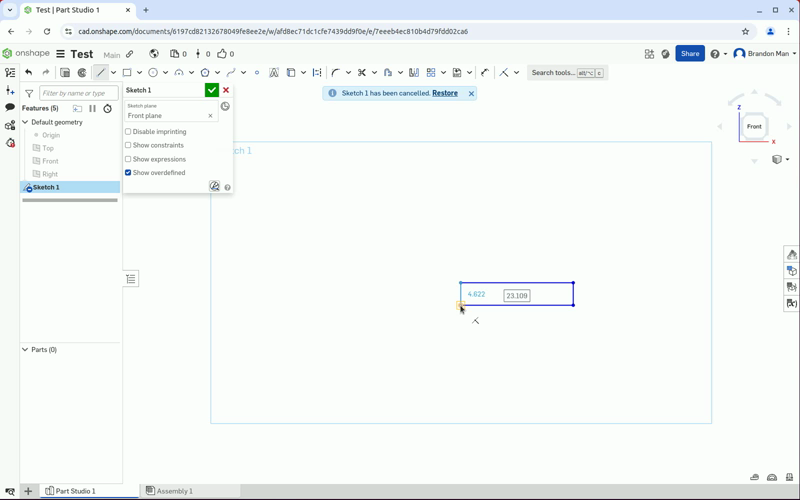
mouse_move(465, 299)
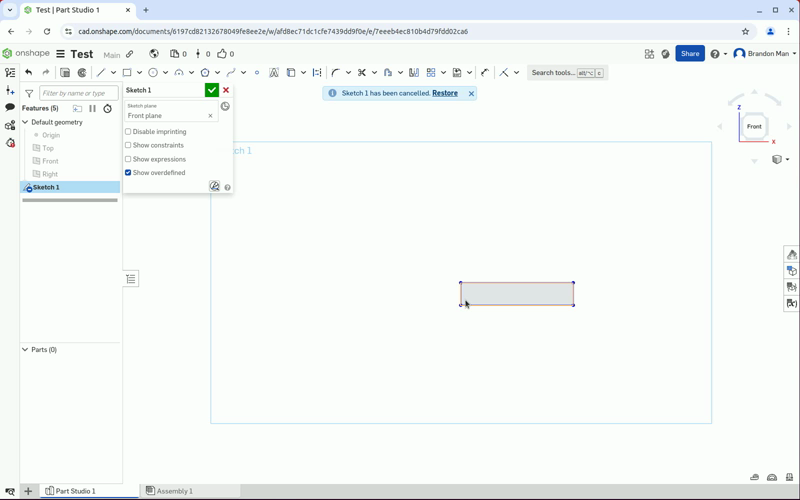
click(465, 299)
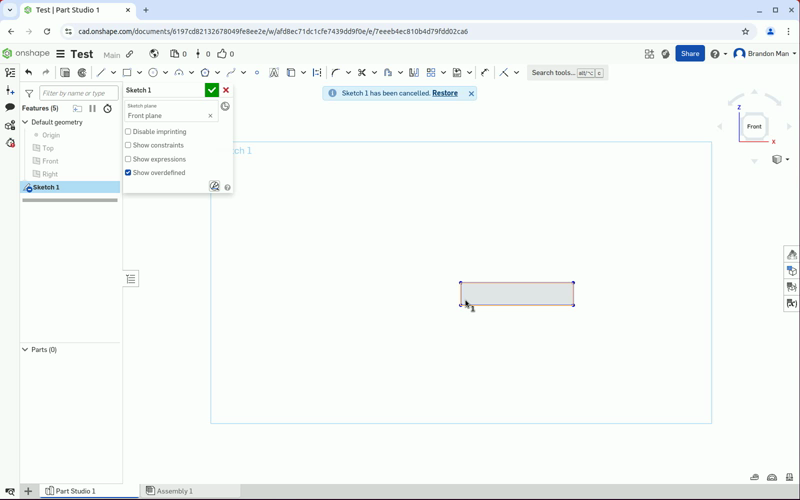
mouse_move(73, 352)
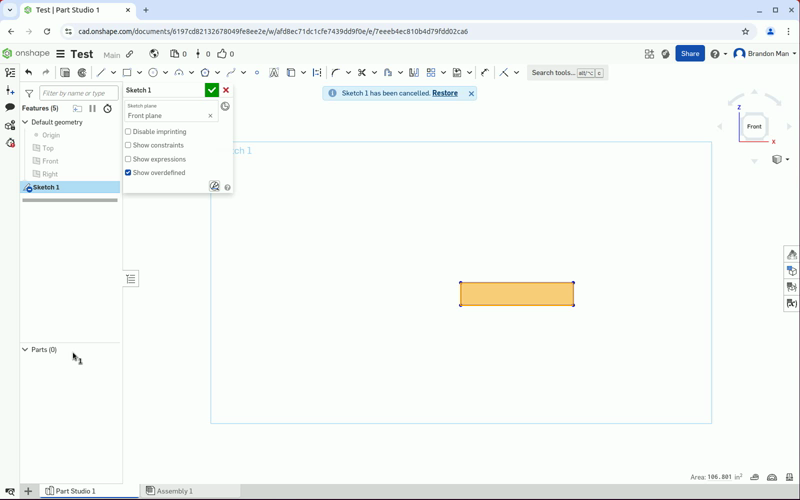
key(shift+y)
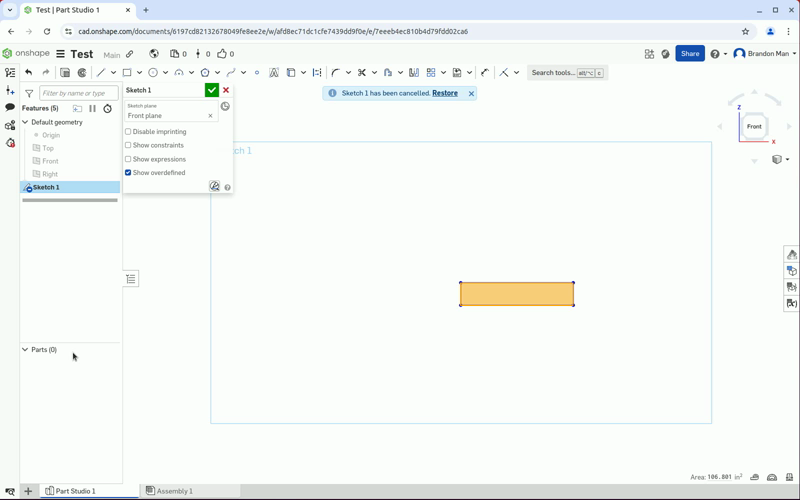
key(shift+e)
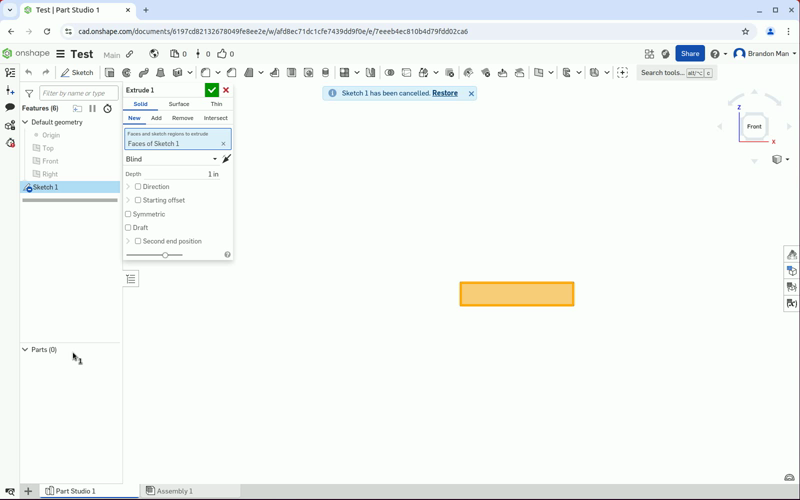
mouse_move(143, 106)
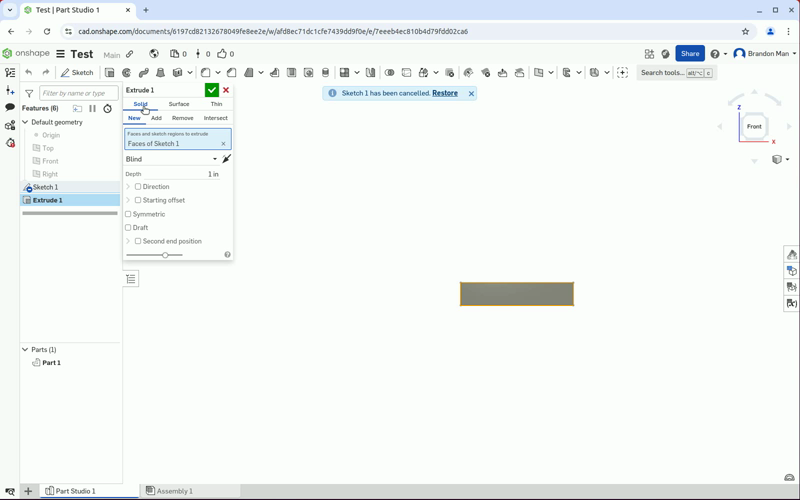
click(143, 106)
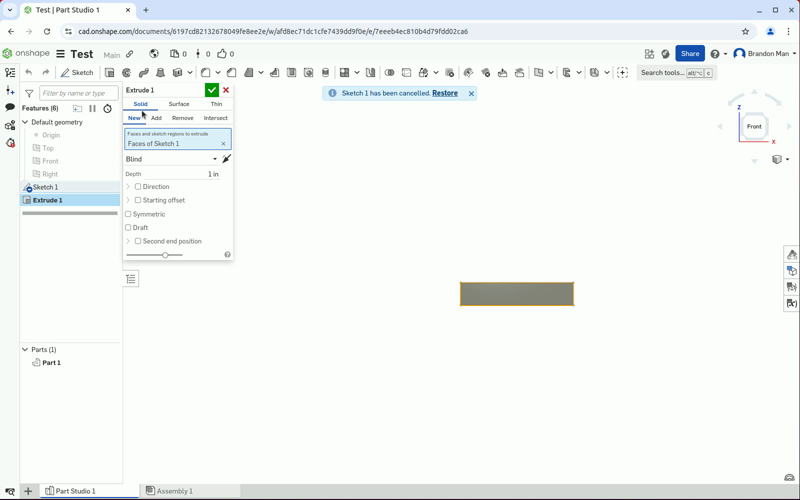
mouse_move(137, 120)
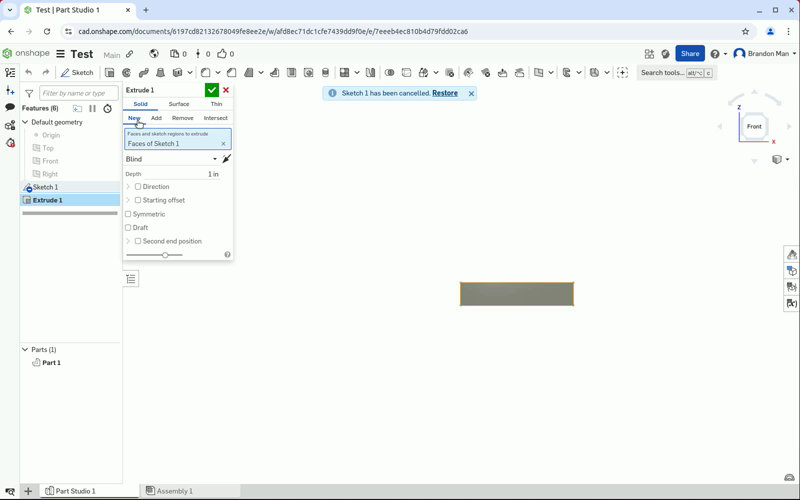
click(137, 120)
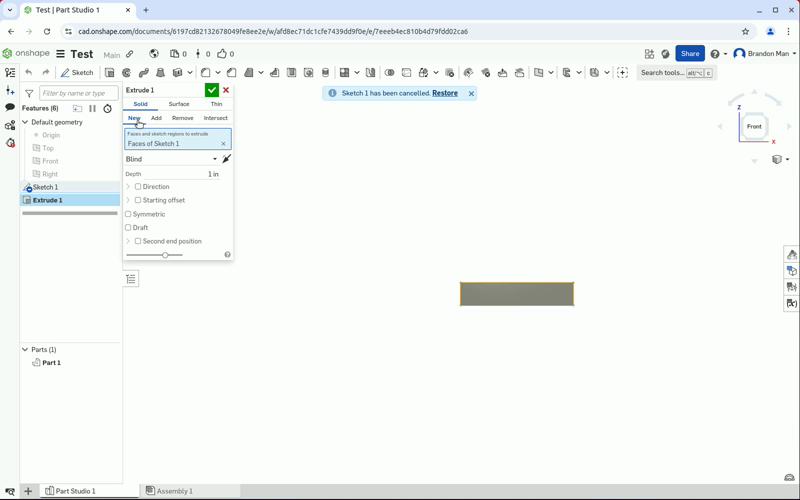
key(tab, 4)
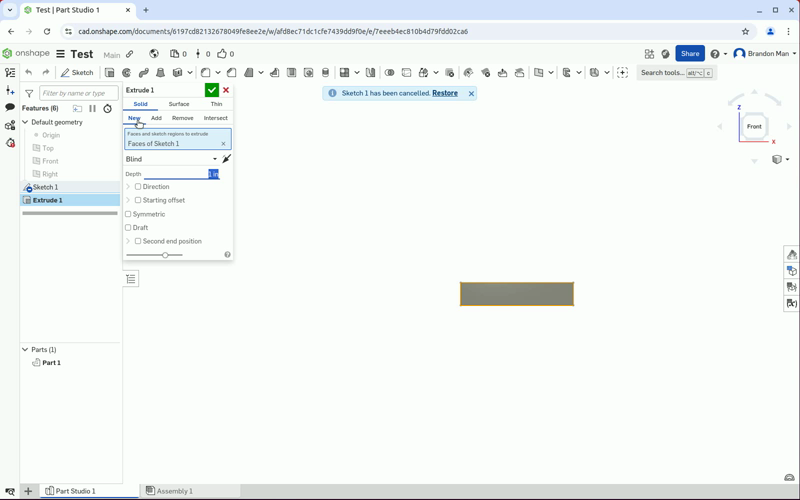
text(1.444)
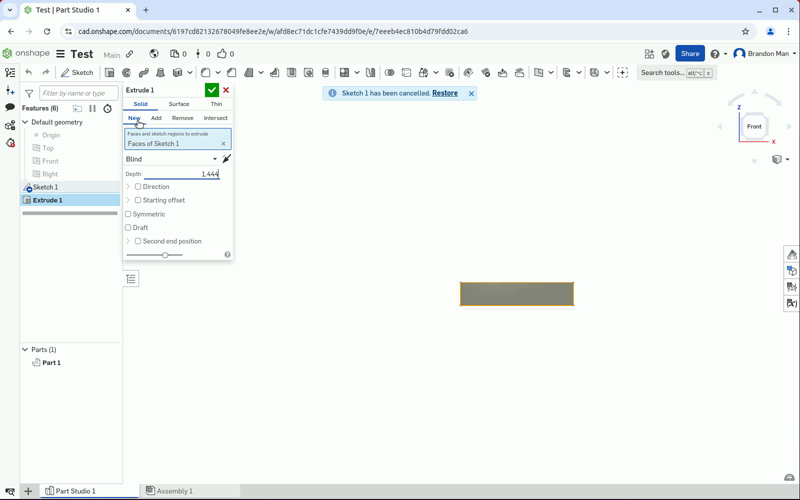
key(enter)
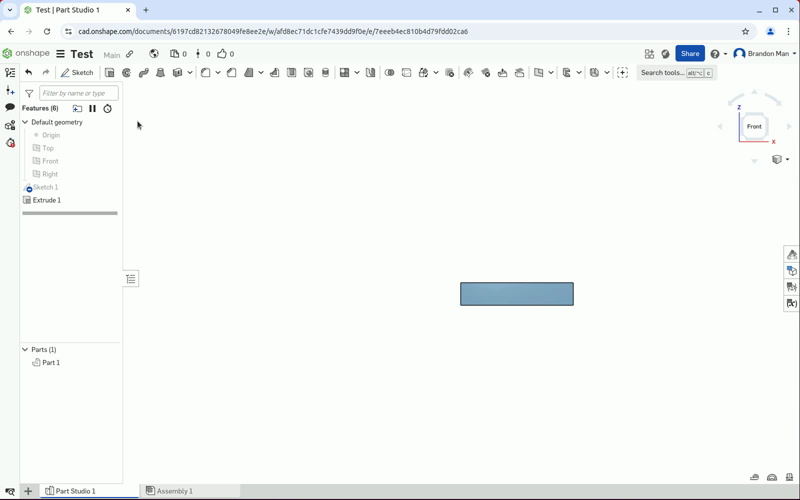
key(shift+h)
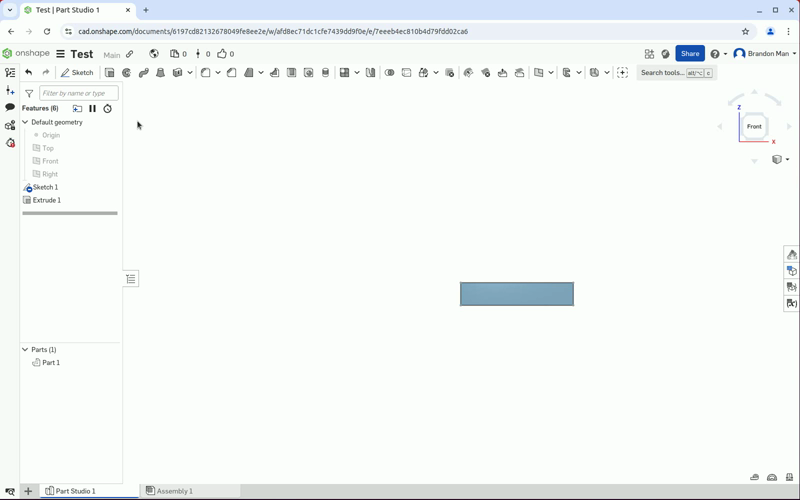
key(shift+h)
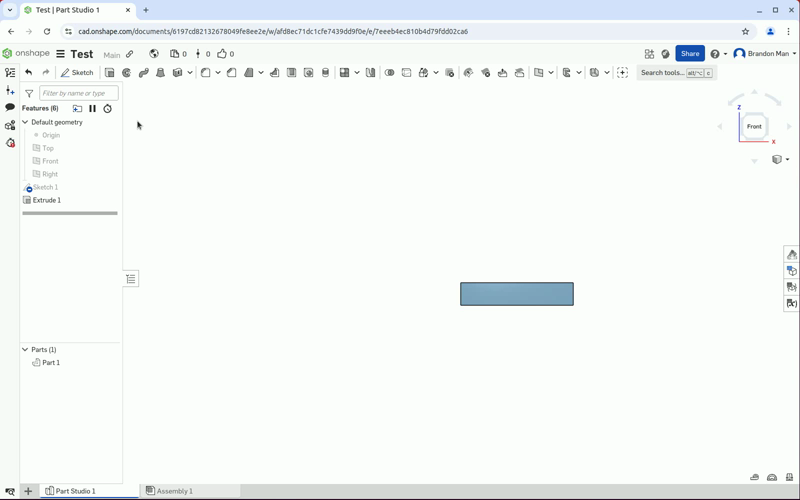
mouse_move(73, 189)
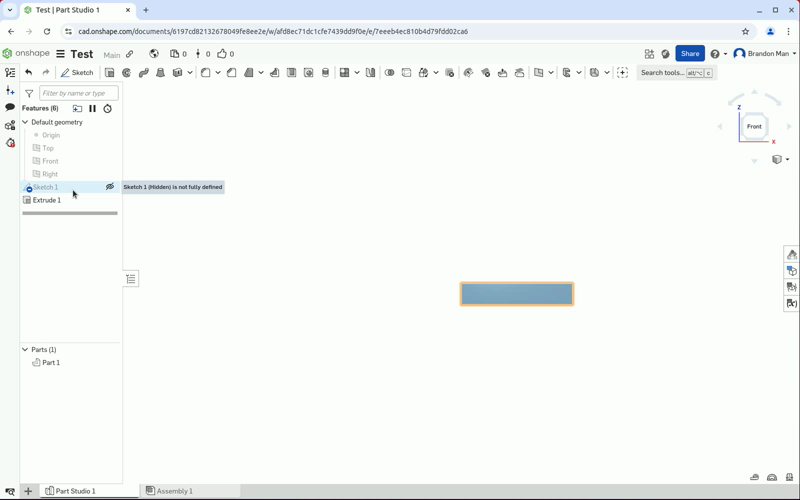
click(73, 189)
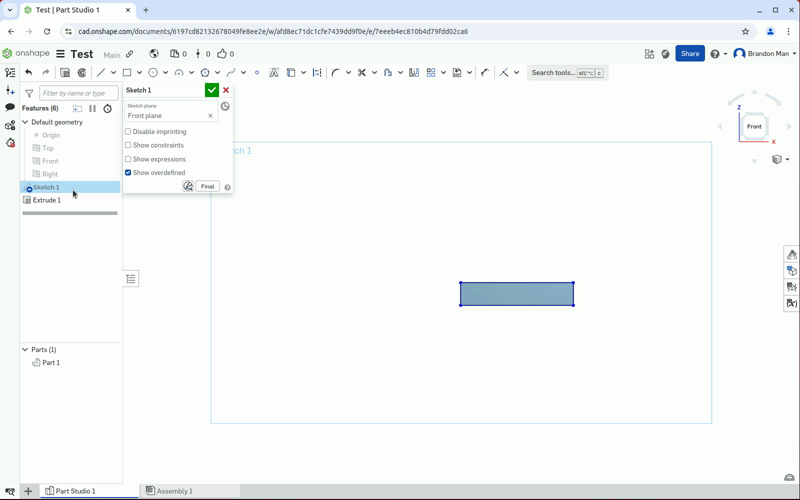
mouse_move(229, 92)
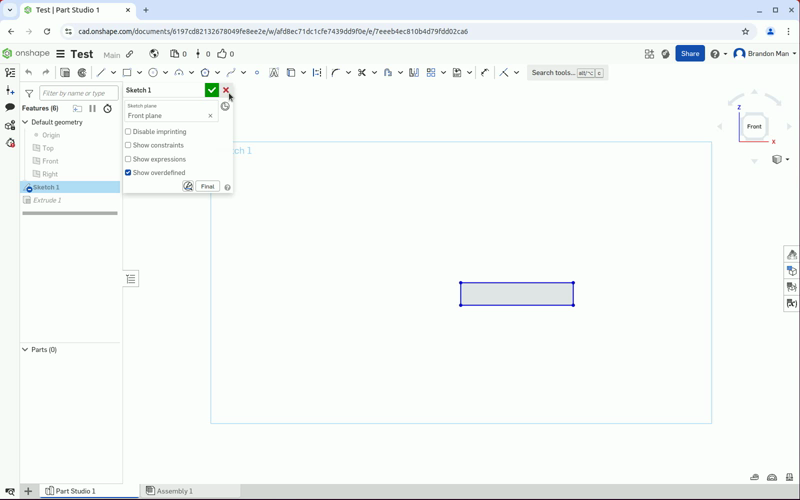
click(229, 92)
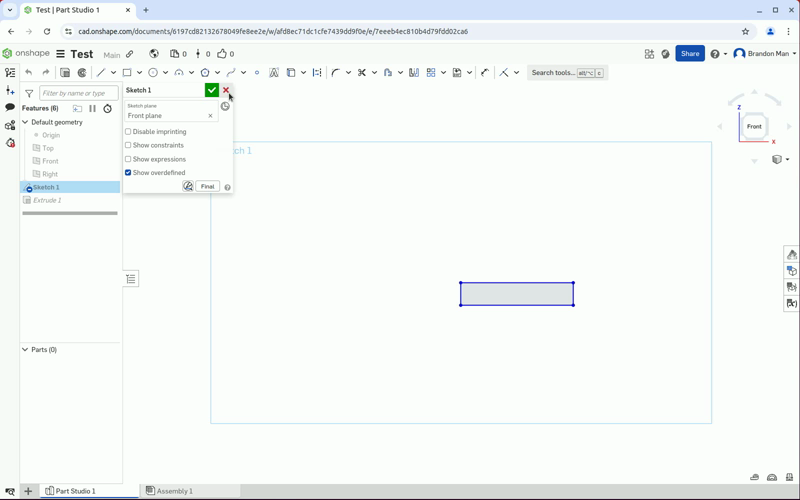
key(shift+s)
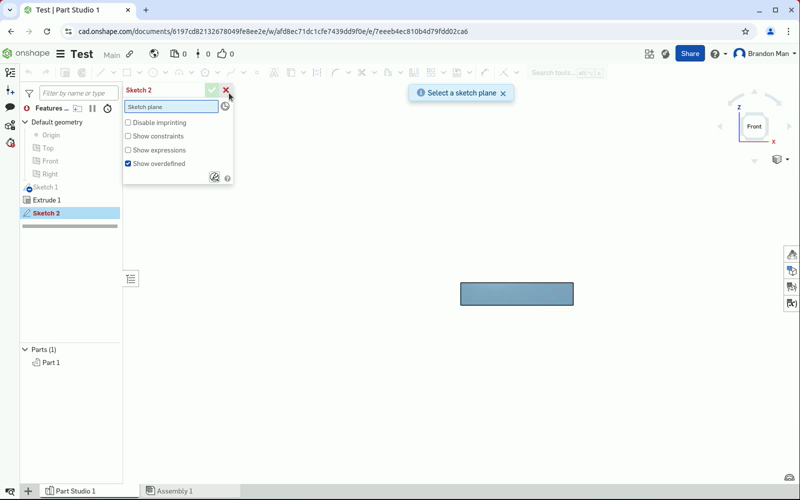
mouse_move(73, 163)
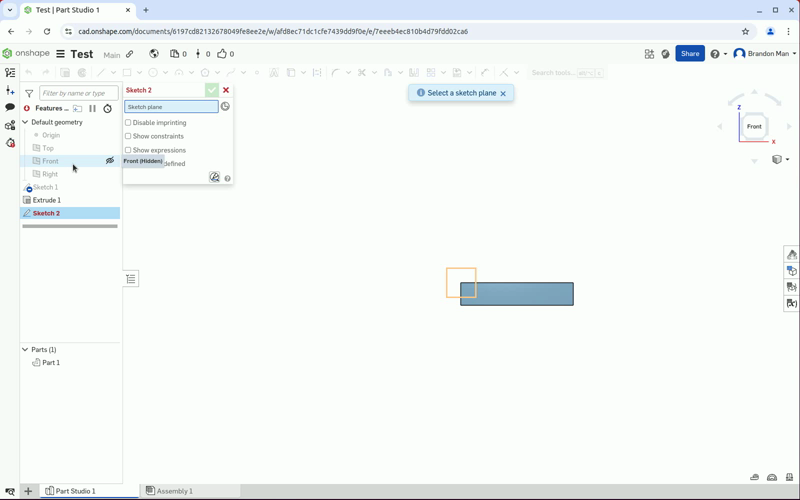
click(73, 163)
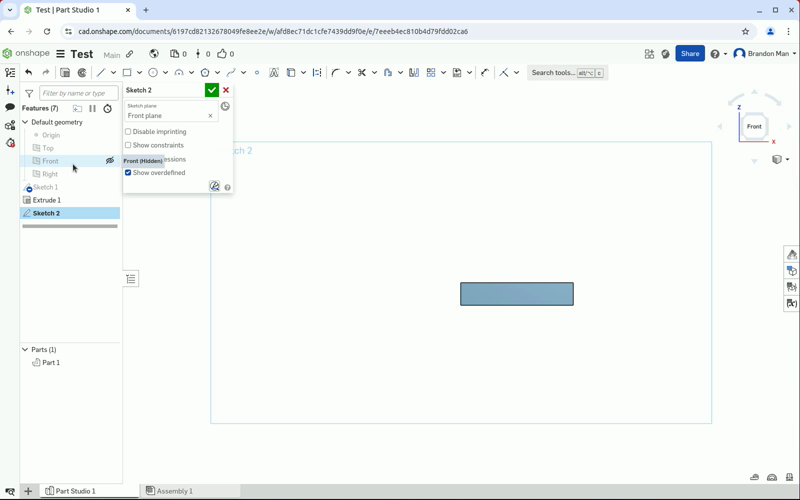
mouse_move(73, 352)
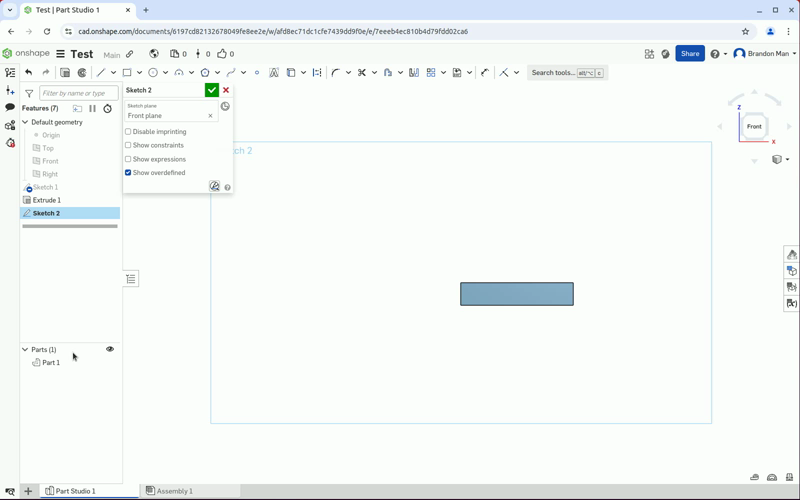
key(y)
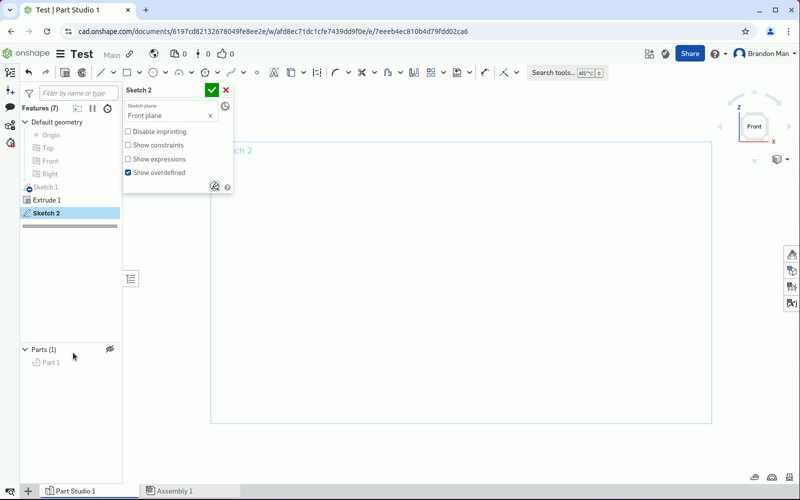
key(l)
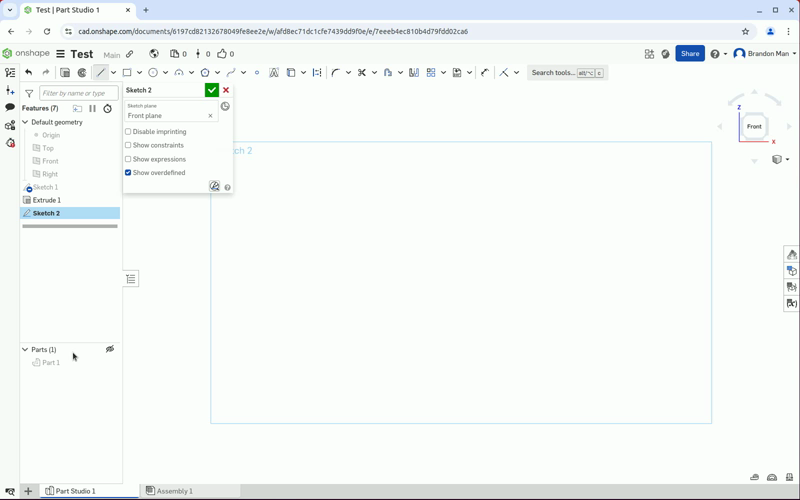
key_down(shift)
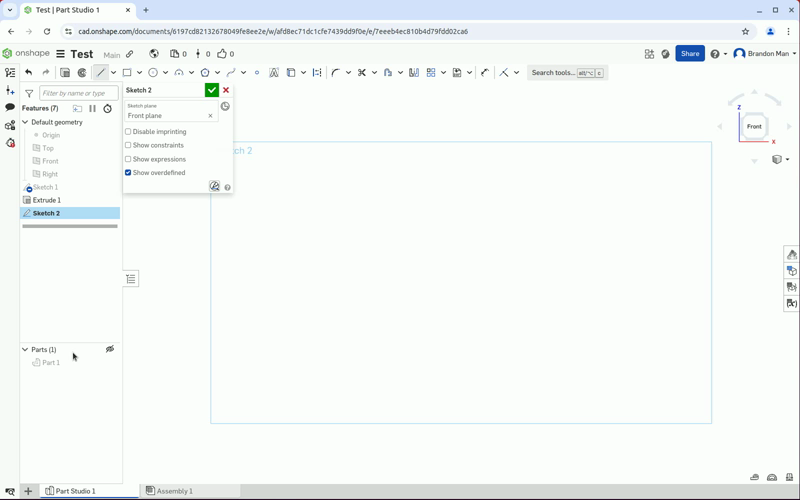
mouse_move(348, 305)
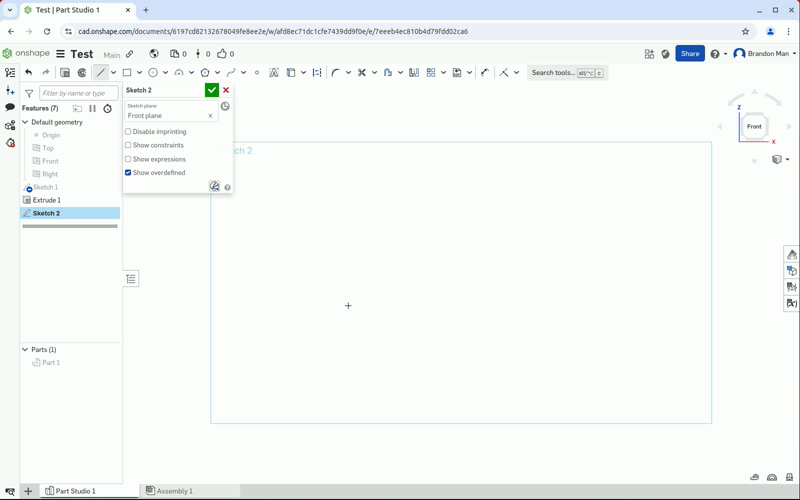
click(348, 305)
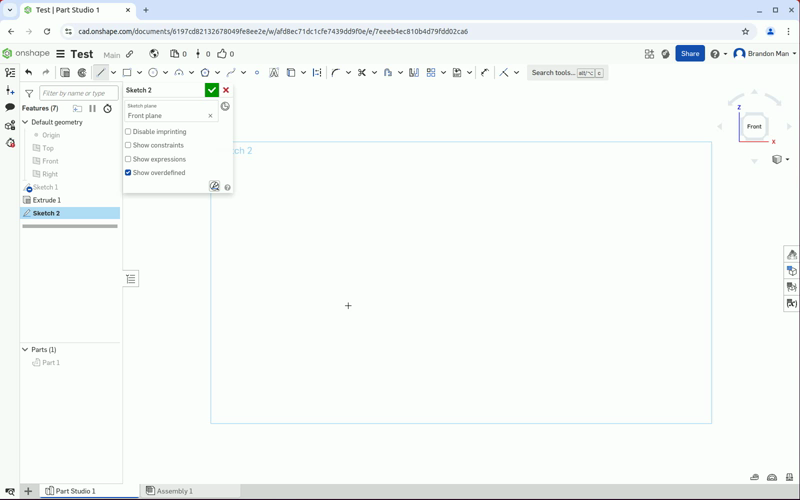
key_up(shift)
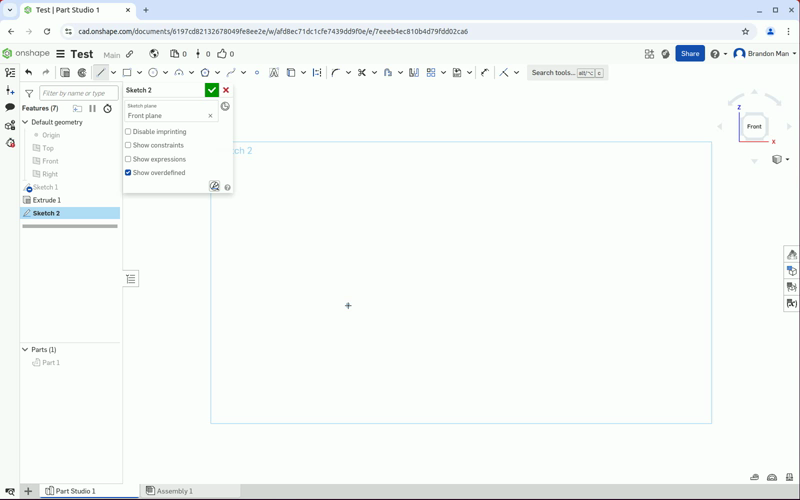
key_down(shift)
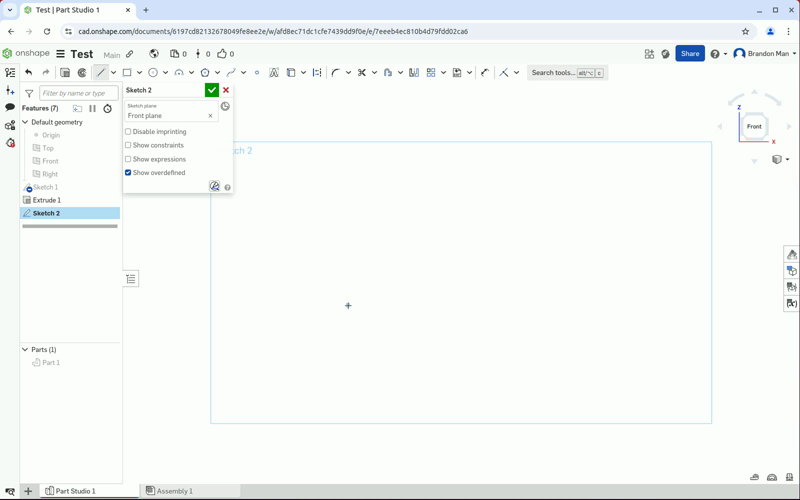
mouse_move(460, 305)
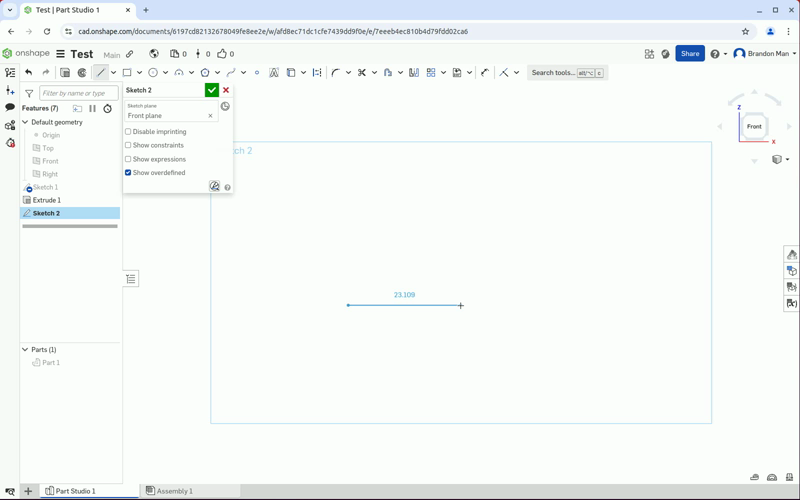
click(460, 305)
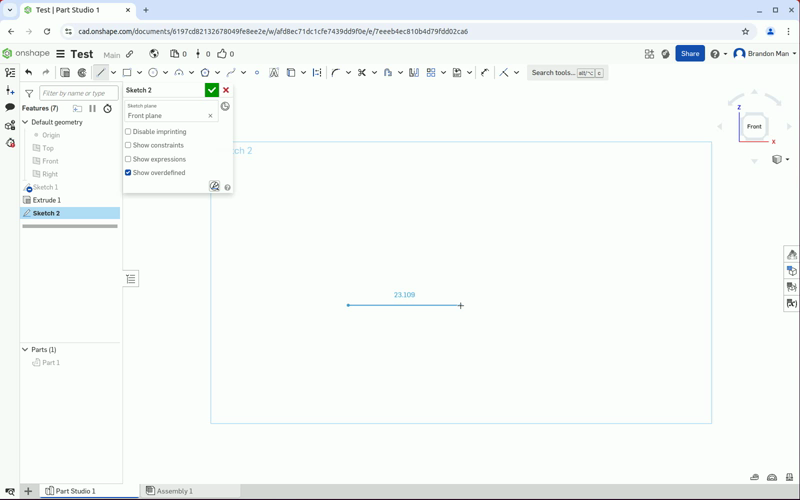
key_up(shift)
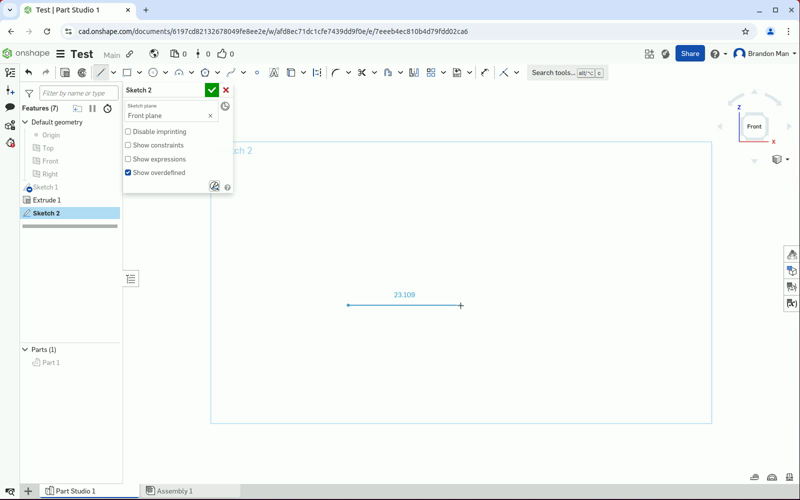
key_down(shift)
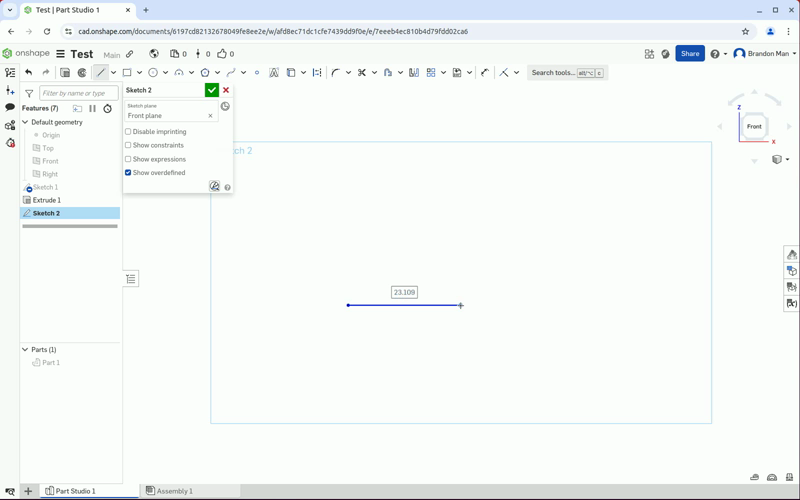
mouse_move(490, 305)
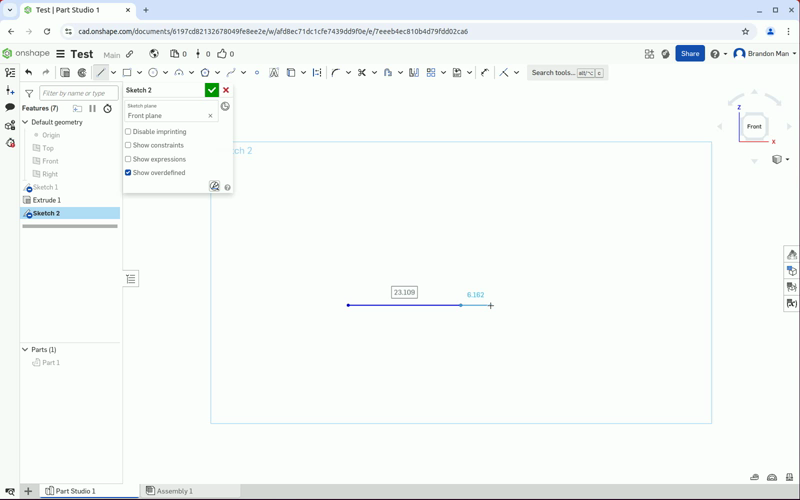
mouse_move(460, 282)
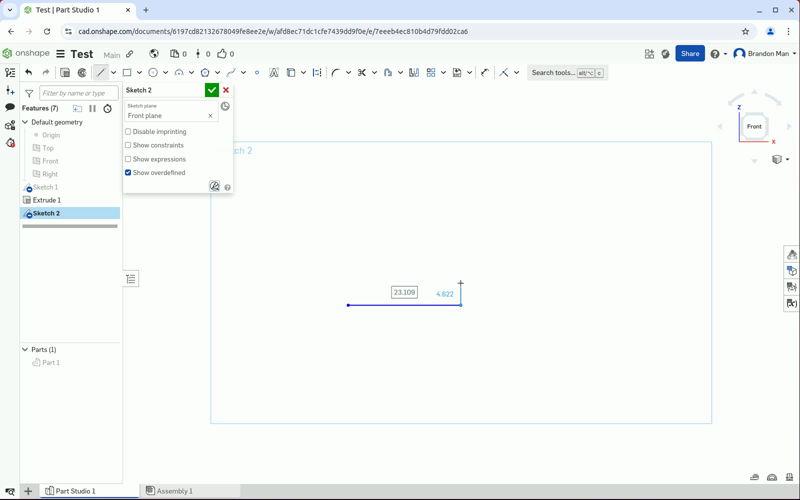
click(460, 282)
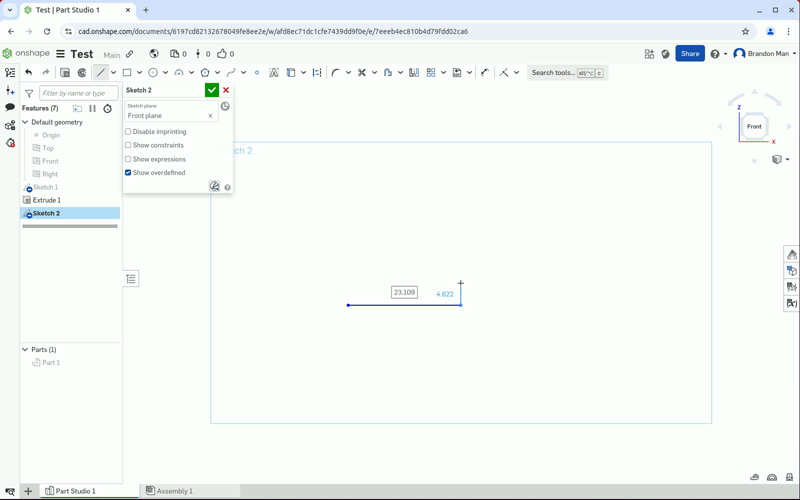
key_up(shift)
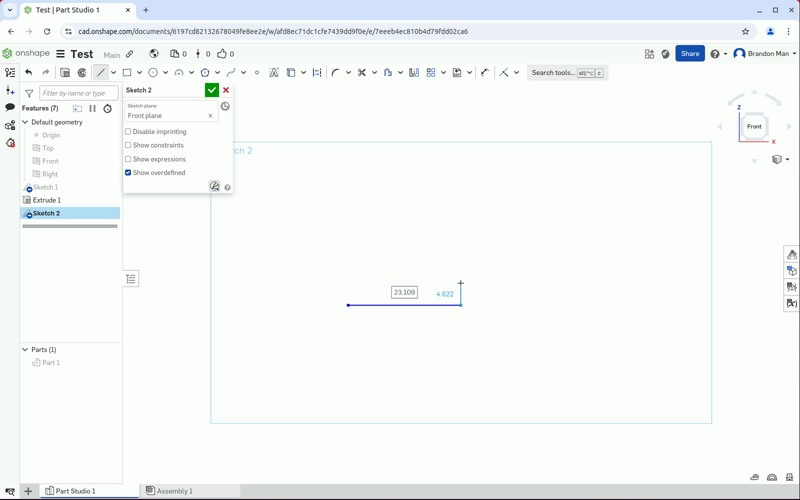
key_down(shift)
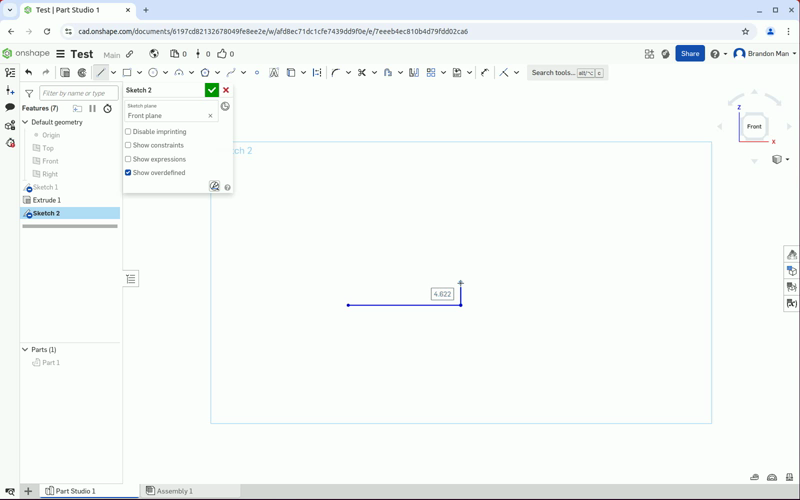
mouse_move(348, 282)
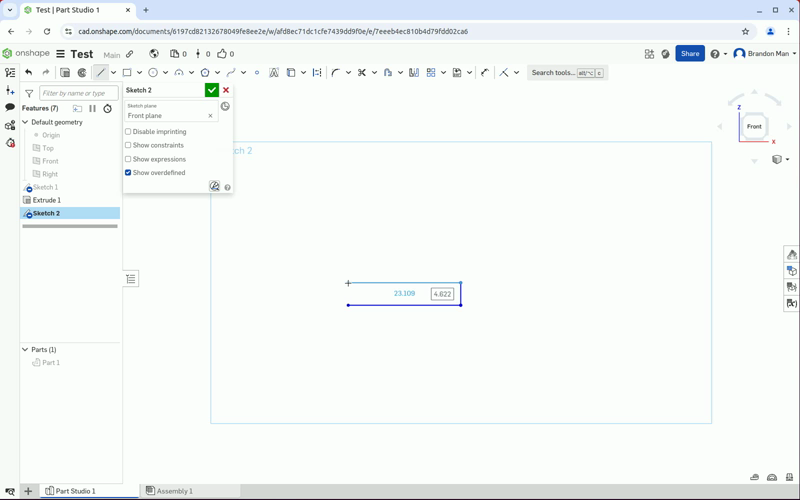
click(348, 282)
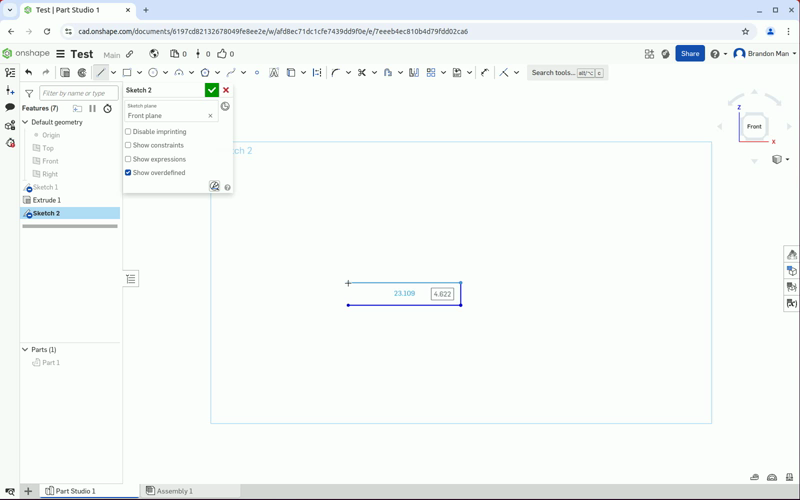
key_up(shift)
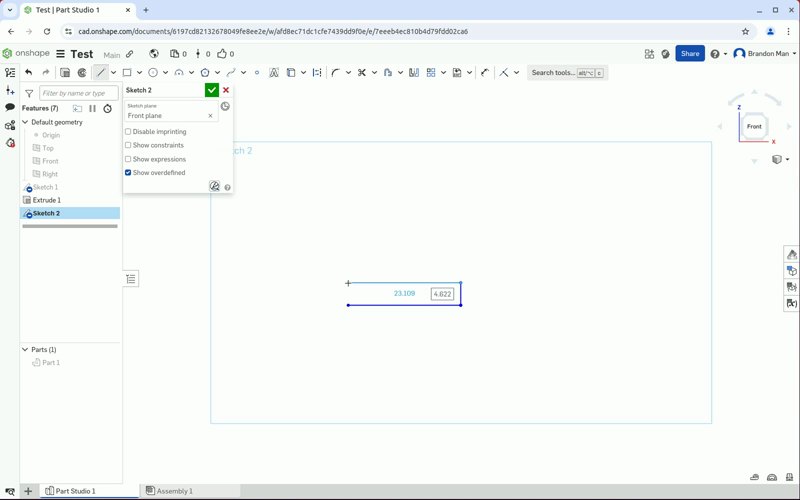
mouse_move(378, 282)
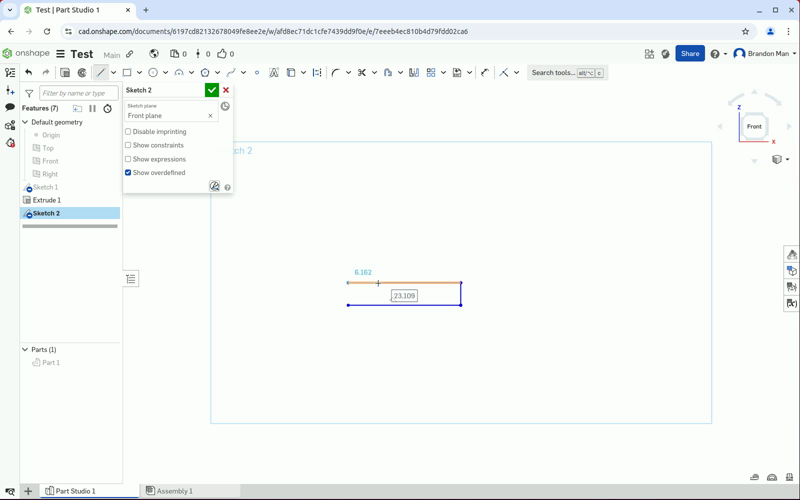
key_down(shift)
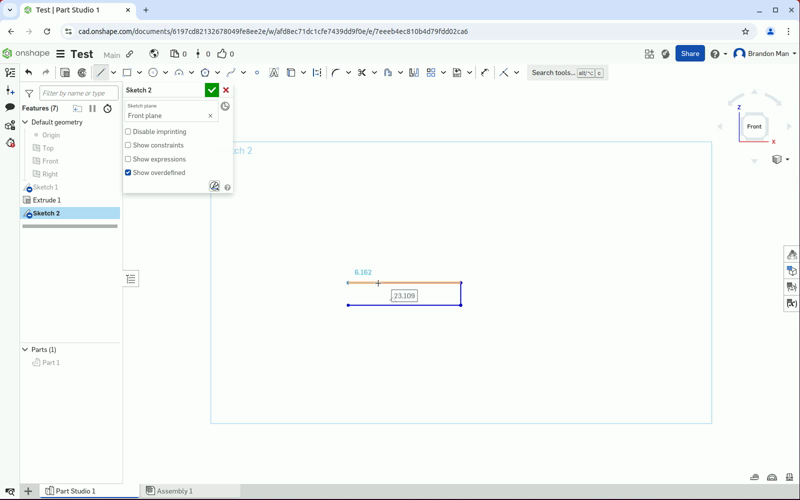
mouse_move(348, 305)
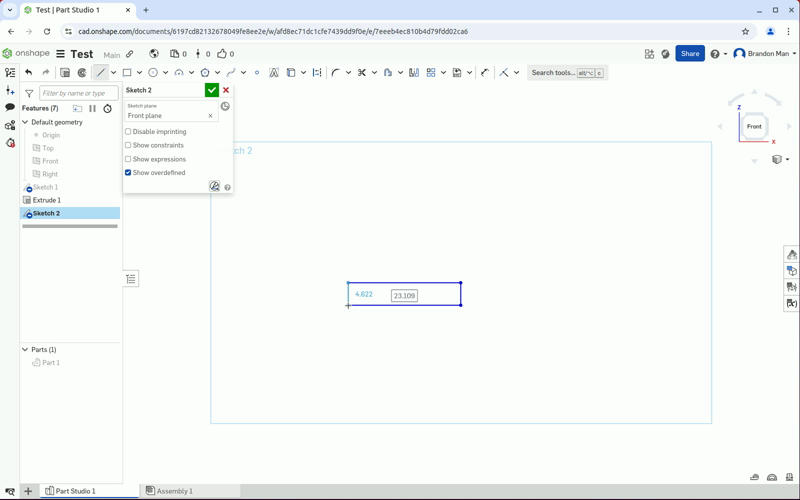
key_up(shift)
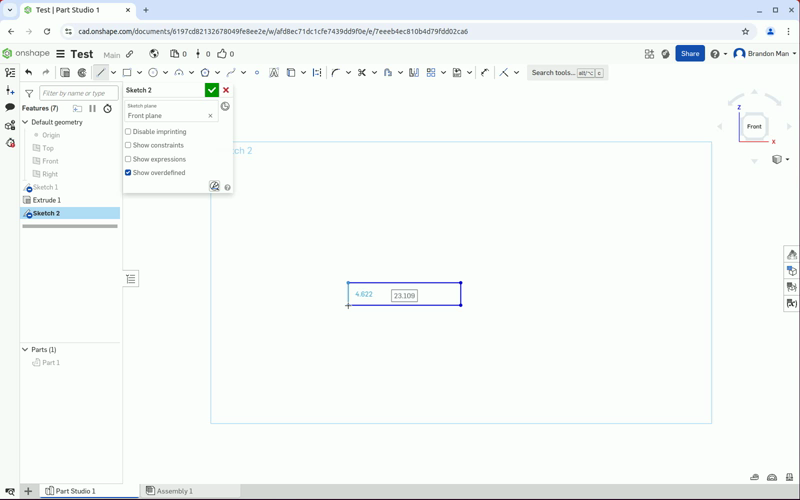
click(348, 305)
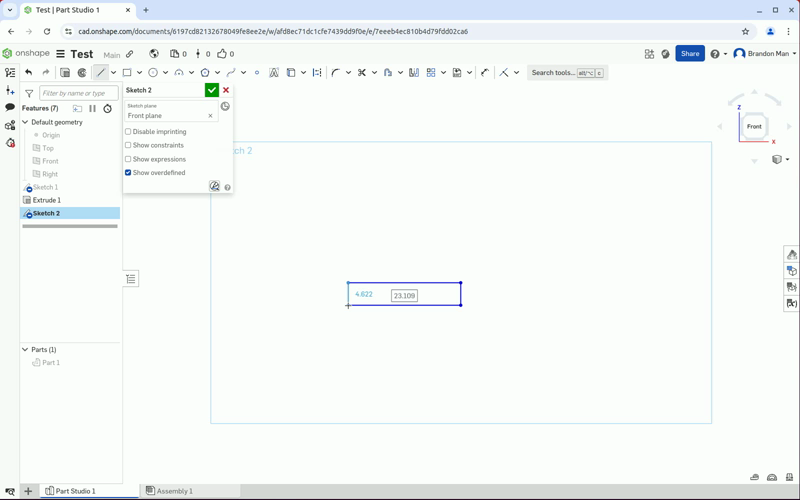
key(esc)
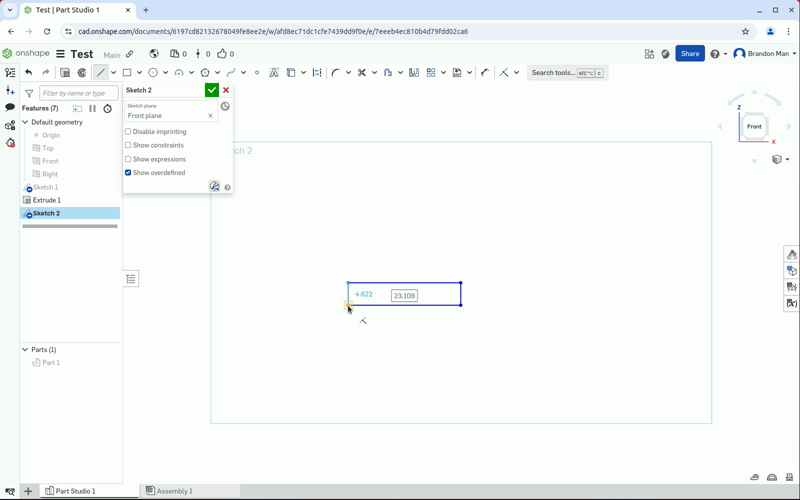
mouse_move(439, 286)
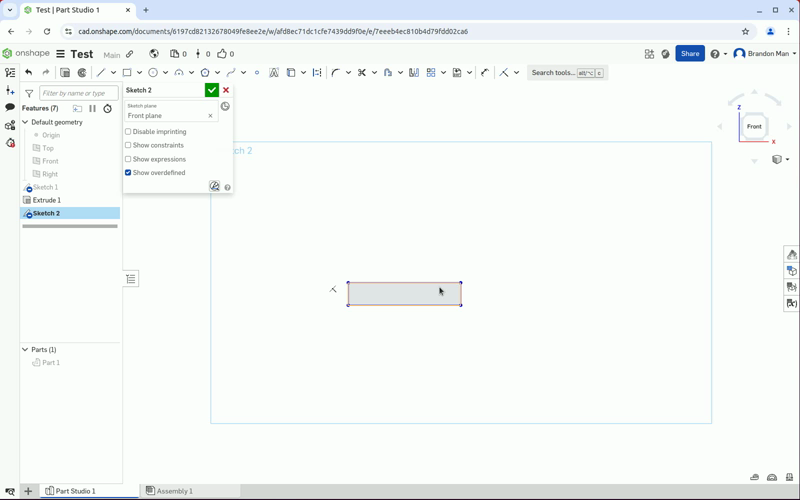
click(439, 286)
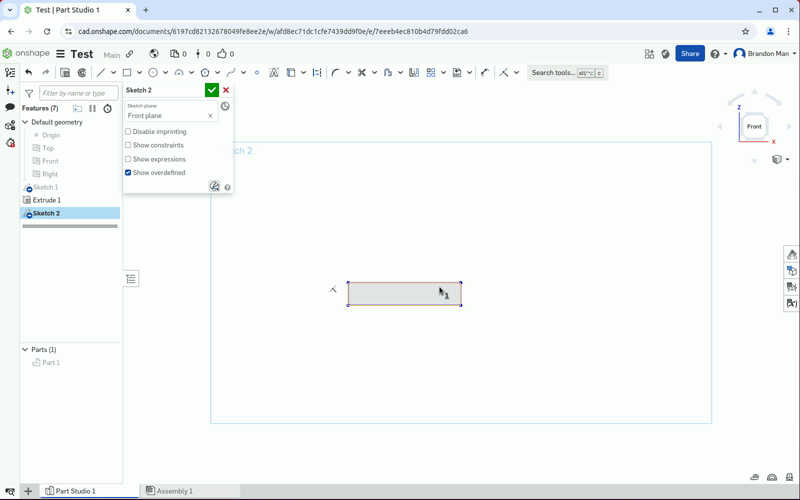
mouse_move(73, 352)
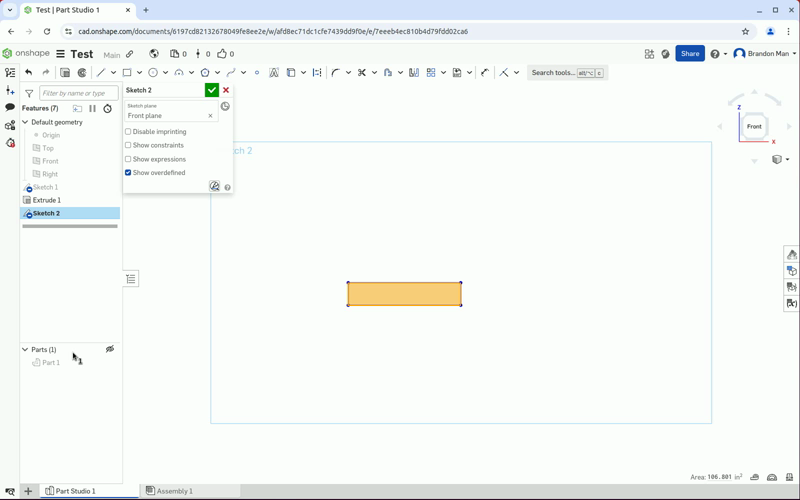
key(shift+y)
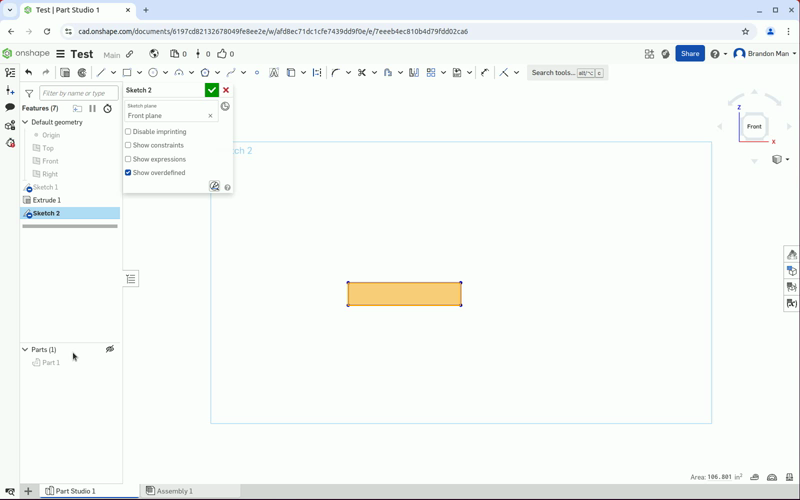
key(shift+e)
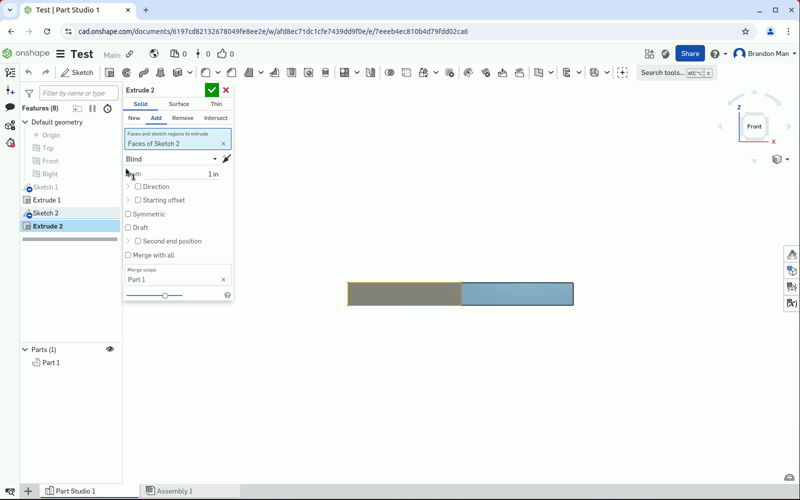
mouse_move(143, 106)
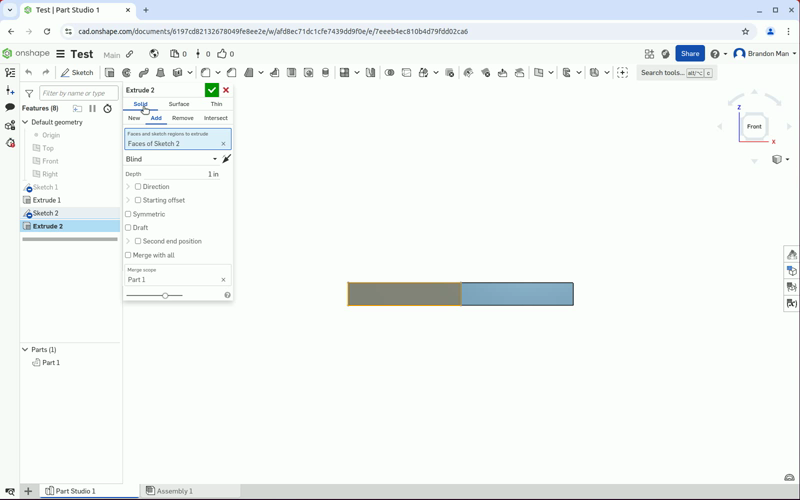
click(143, 106)
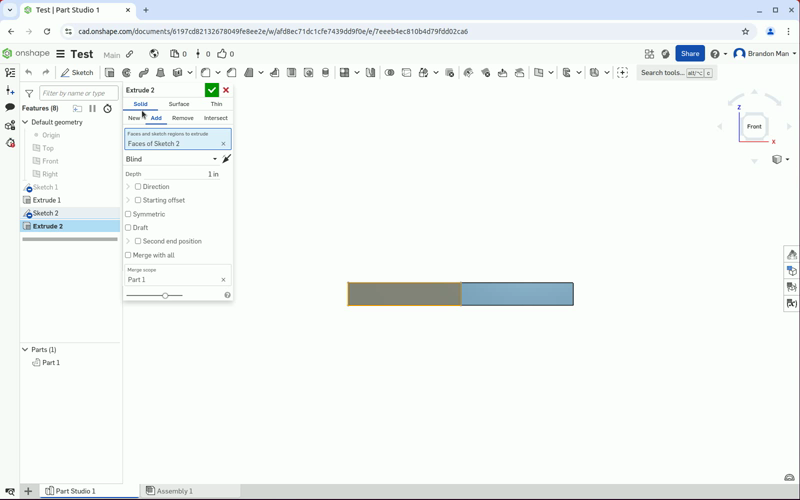
mouse_move(137, 120)
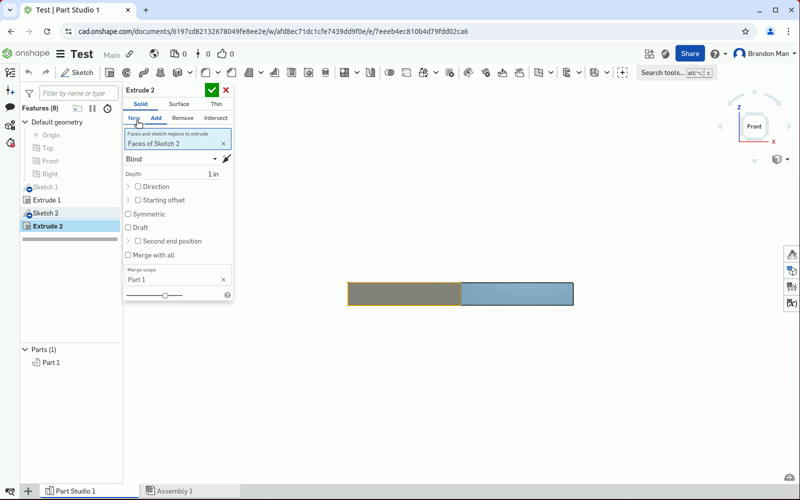
click(137, 120)
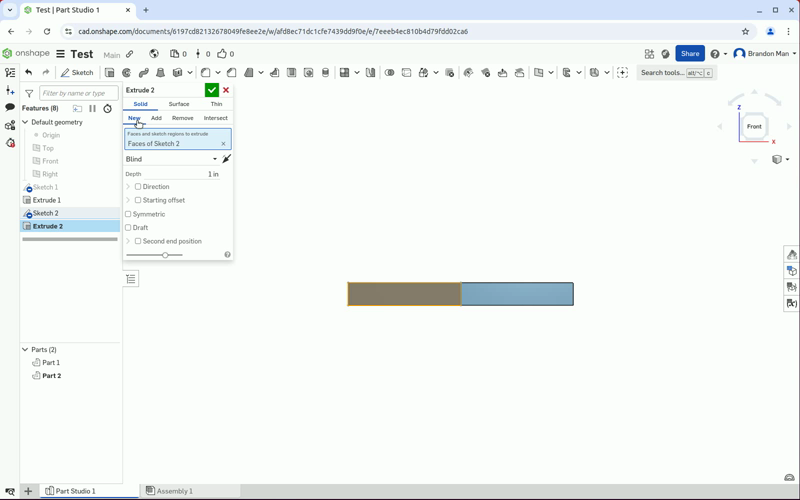
key(tab, 4)
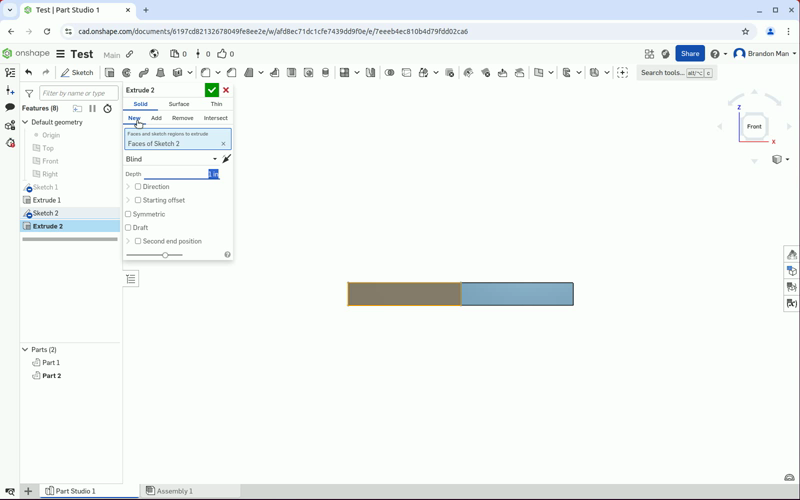
text(1.444)
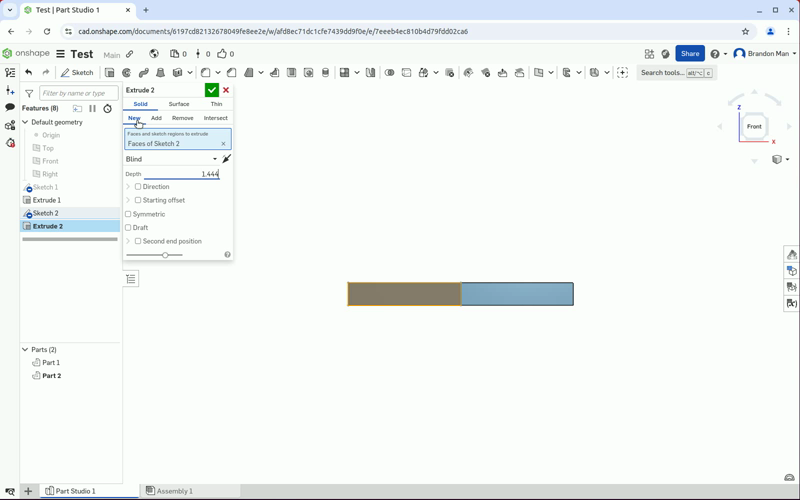
key(enter)
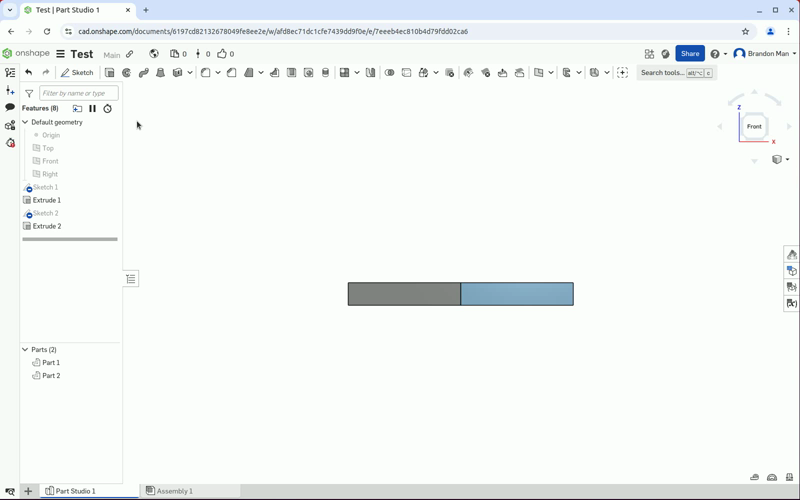
key(shift+h)
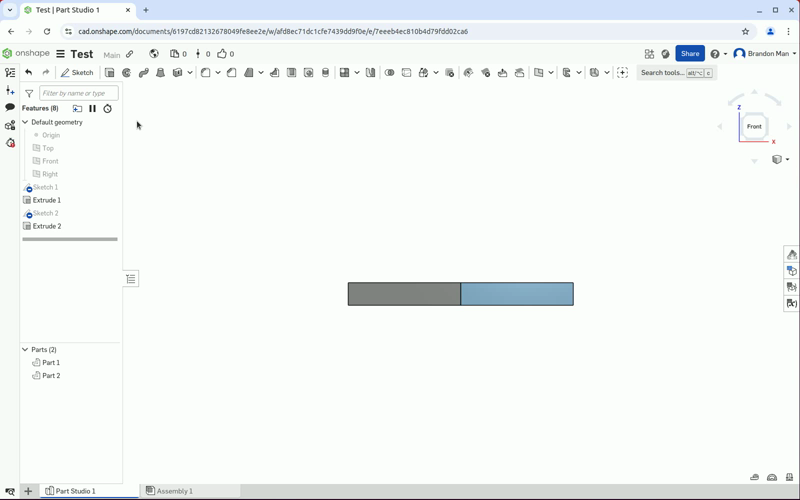
key(shift+h)
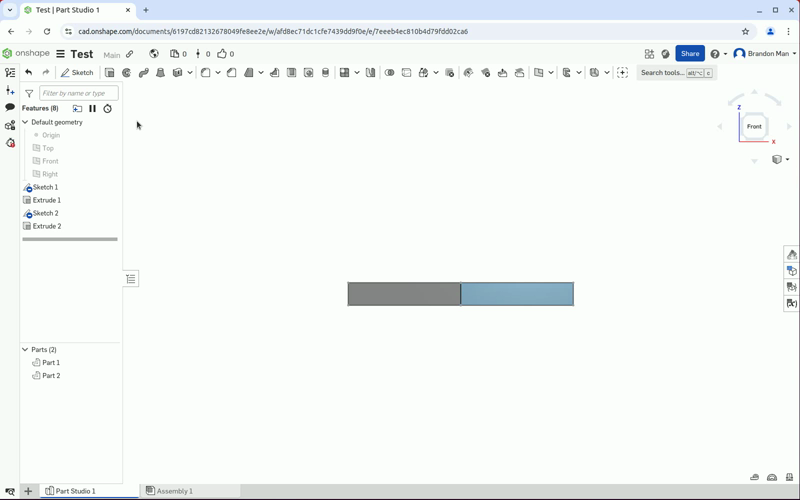
key(shift+7)
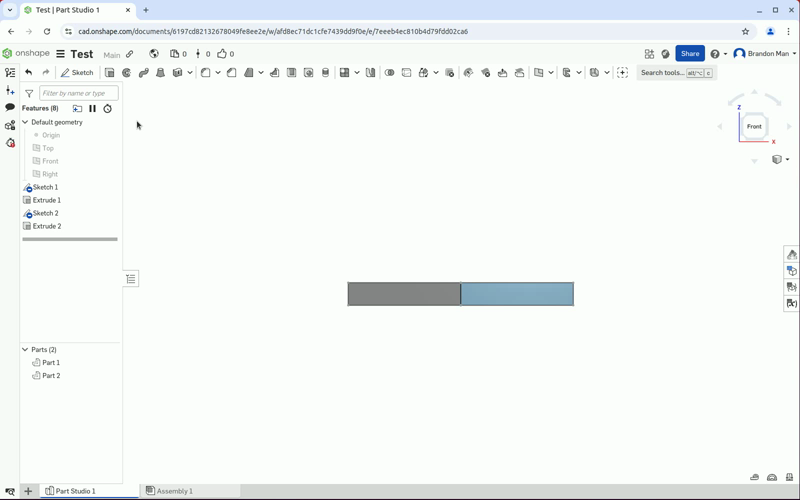
key(left, 2)
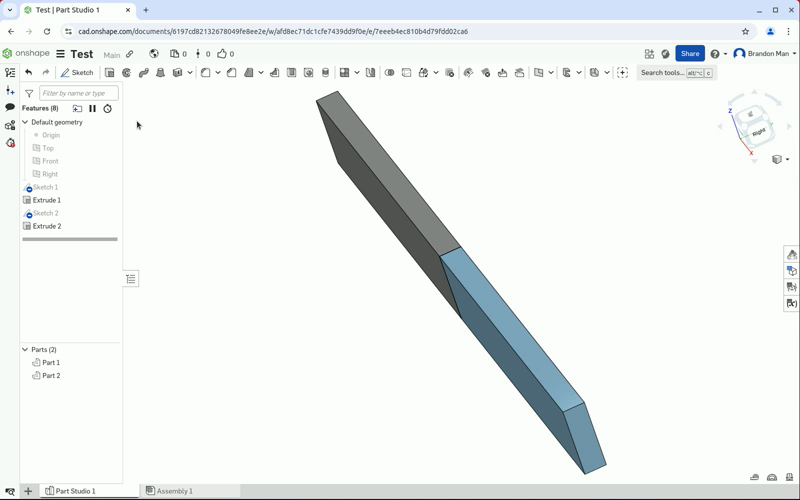
key(down, 2)
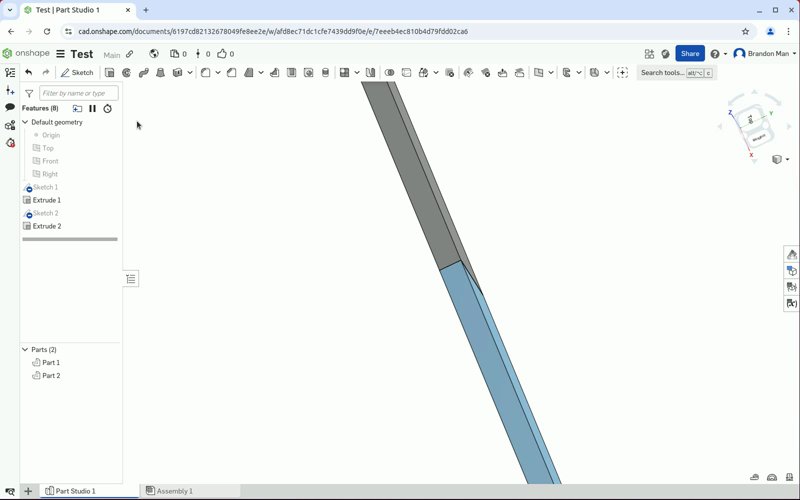
key(up, 2)
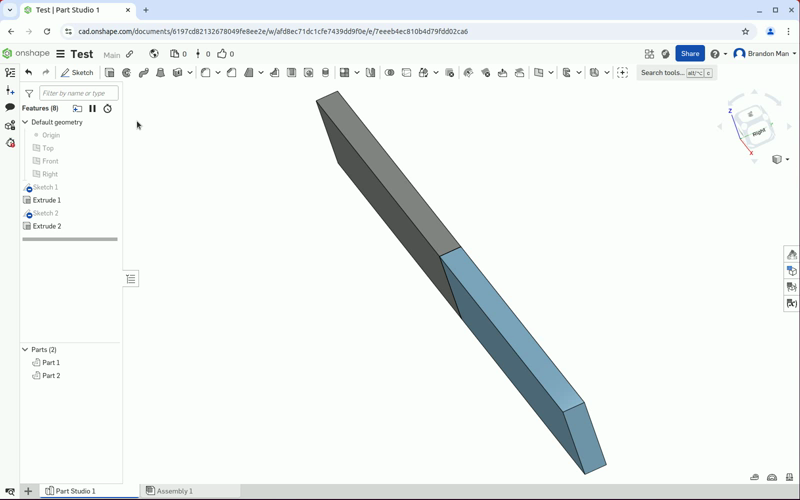
key(right, 2)
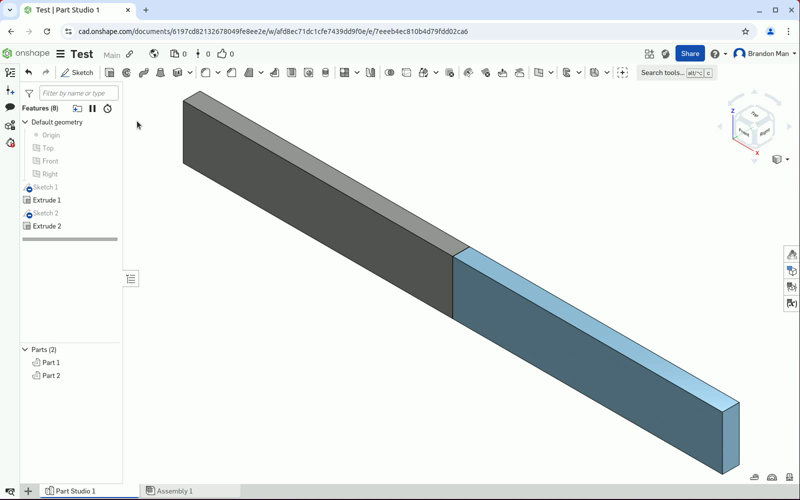
mouse_move(73, 189)
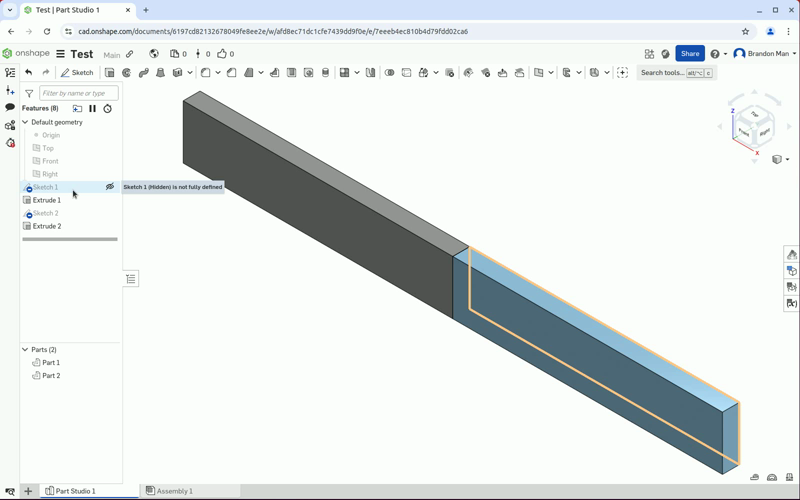
click(73, 189)